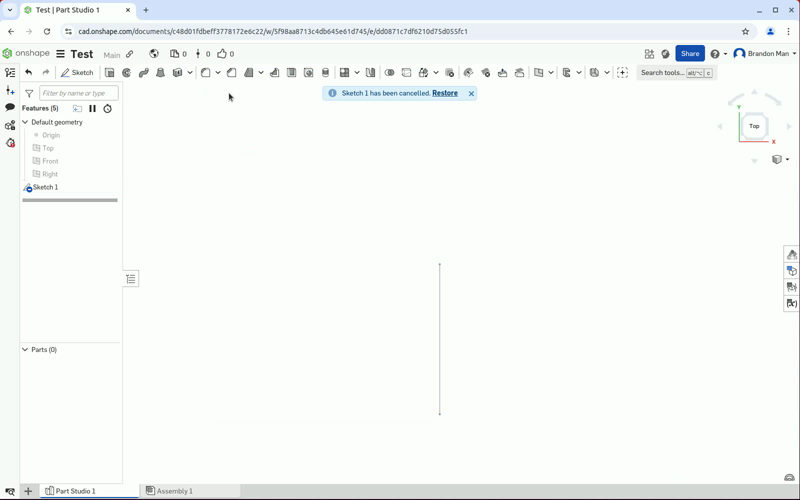
key(shift+h)
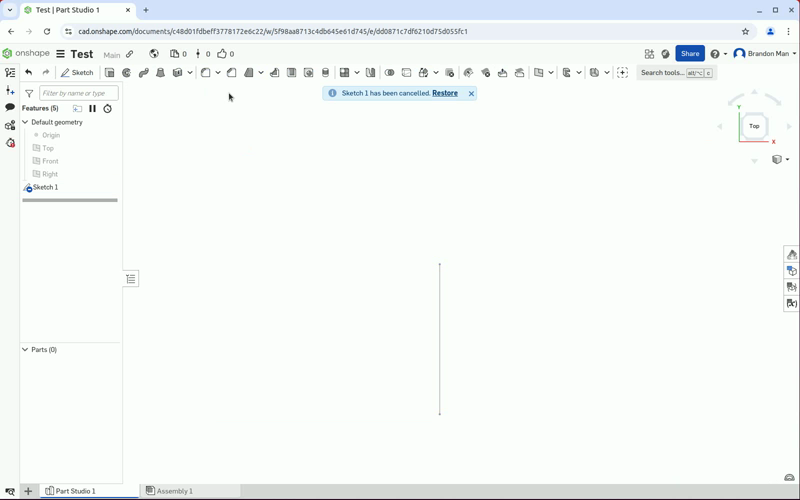
key(shift+s)
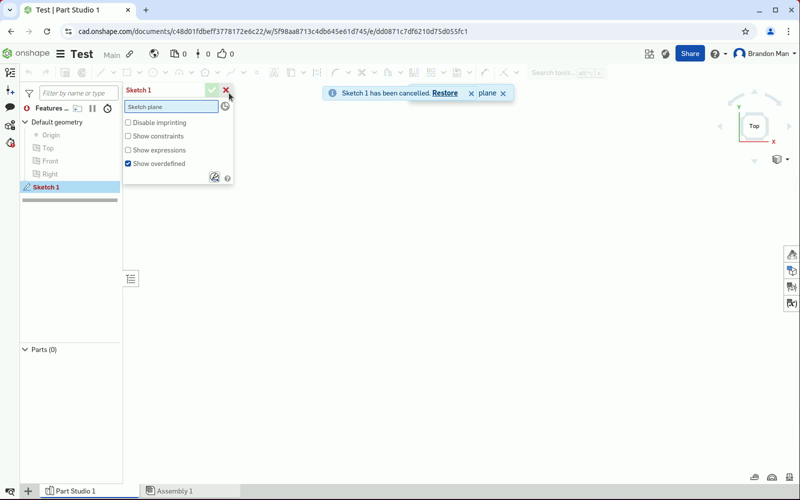
mouse_move(73, 150)
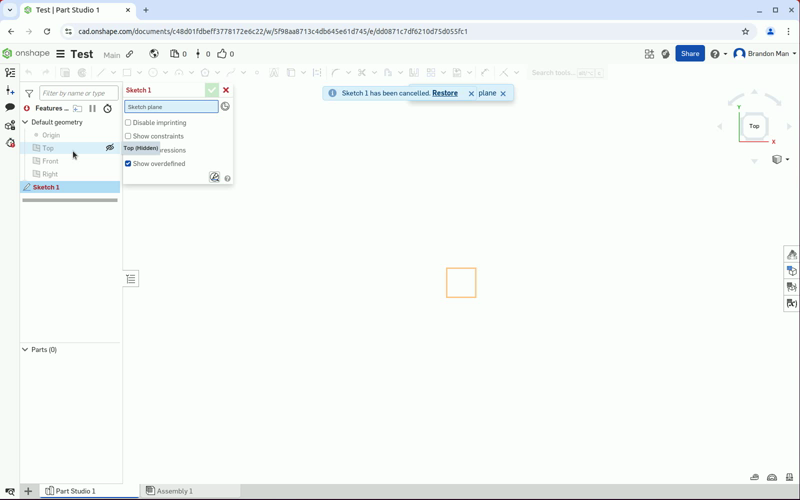
click(73, 150)
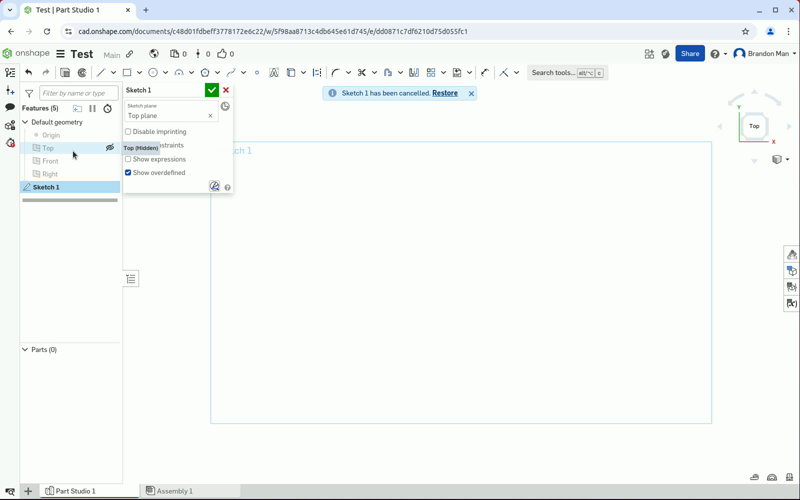
mouse_move(73, 352)
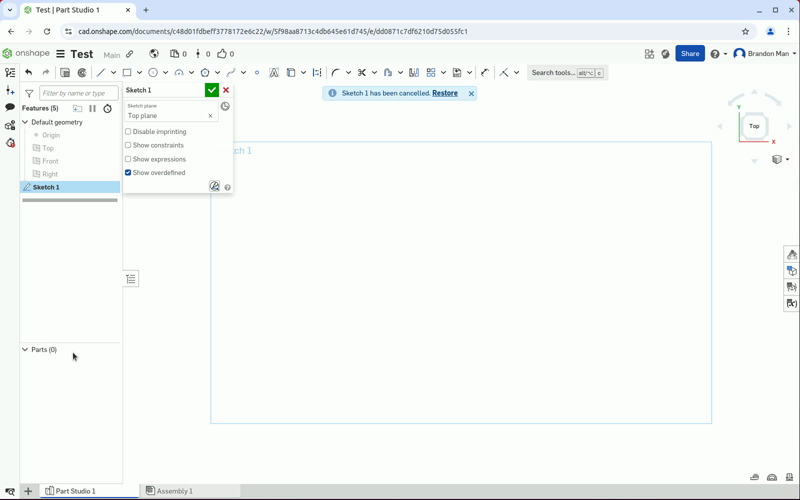
key(y)
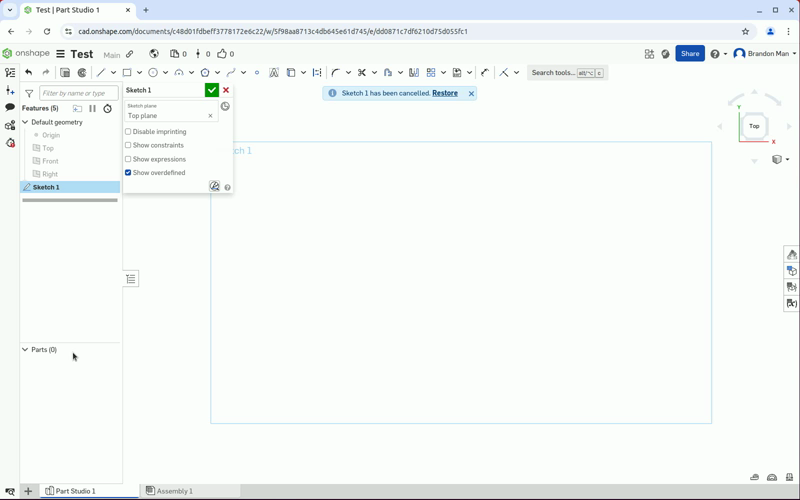
key(c)
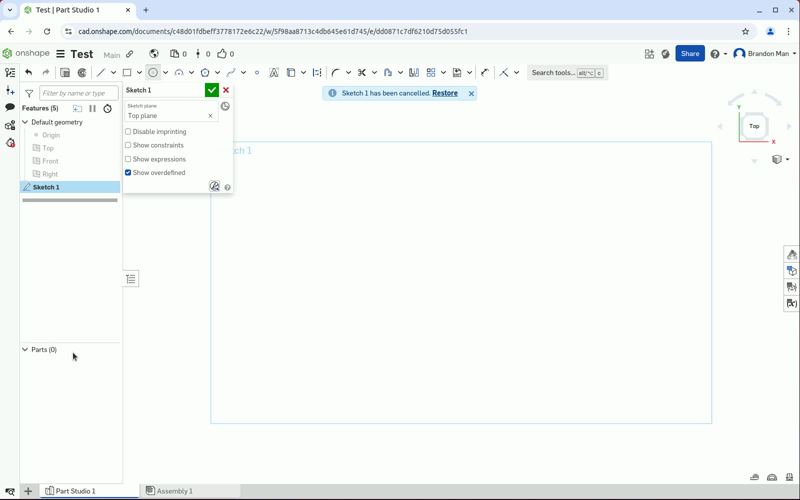
key_down(shift)
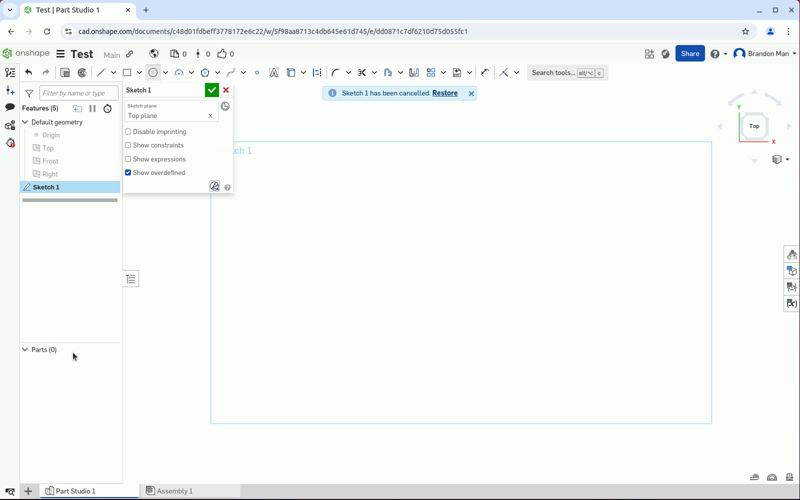
mouse_move(461, 282)
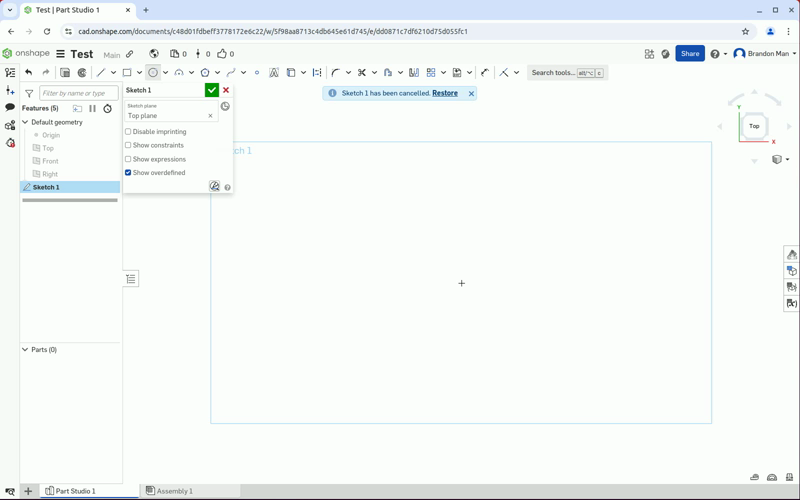
click(461, 282)
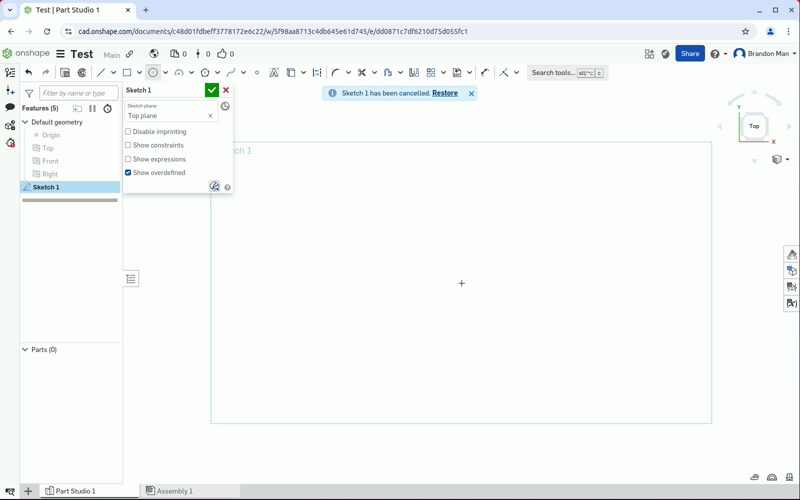
key_up(shift)
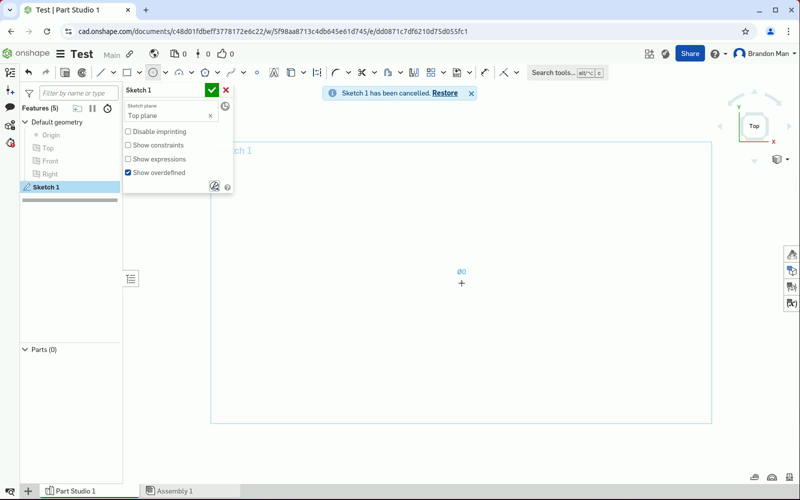
mouse_move(499, 282)
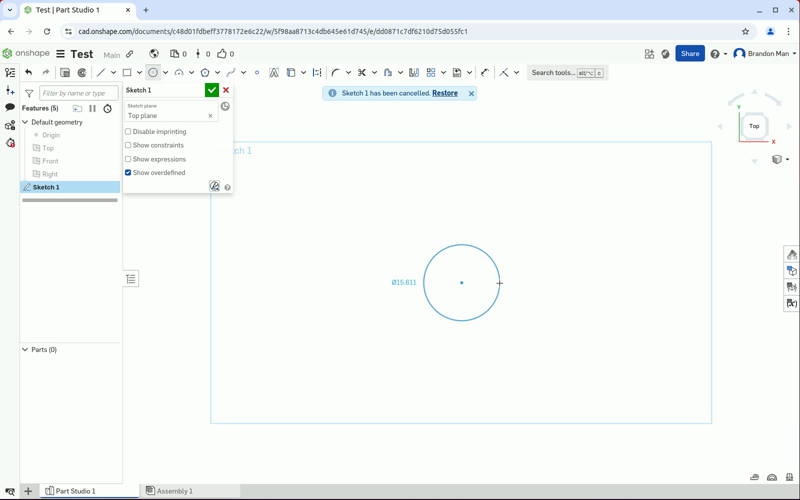
click(499, 282)
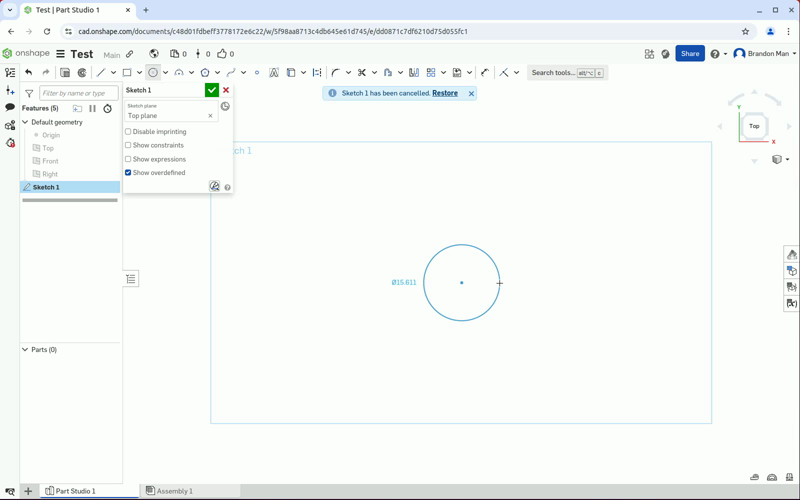
key(esc)
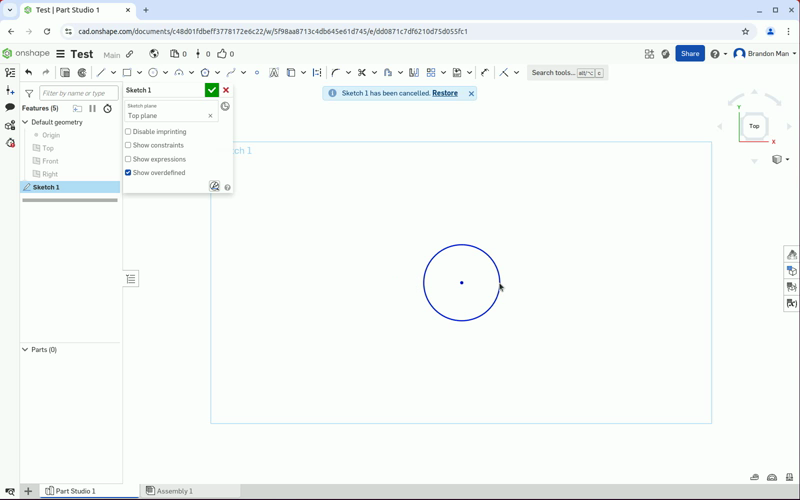
key(c)
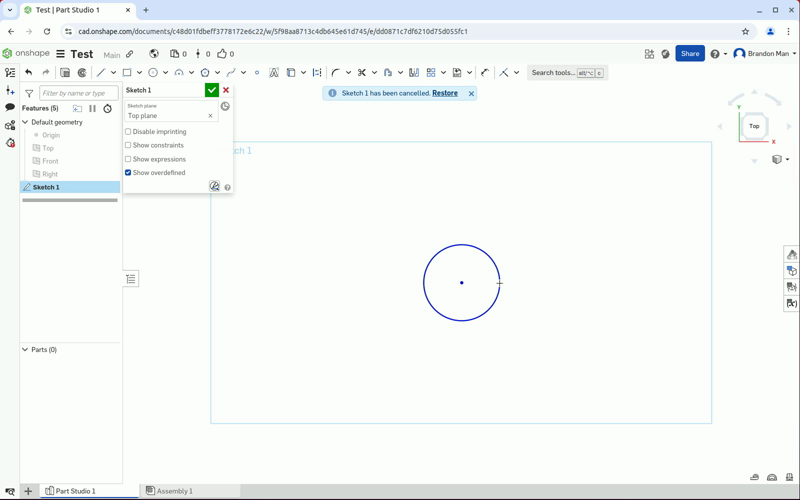
key_down(shift)
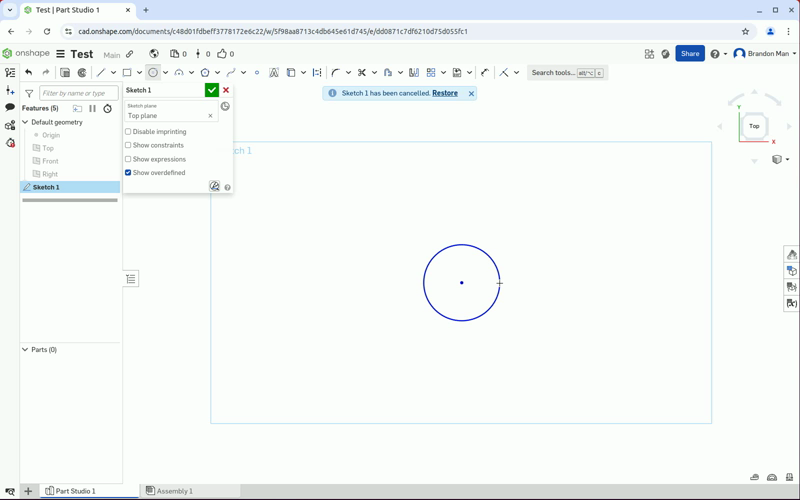
mouse_move(430, 282)
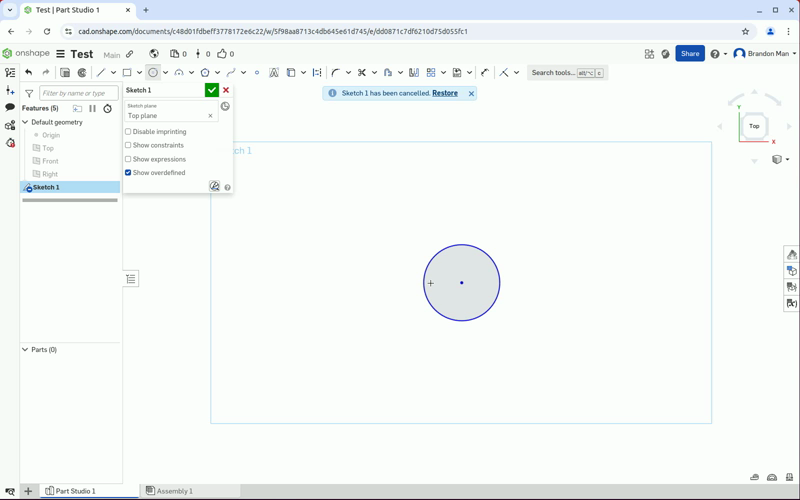
click(430, 282)
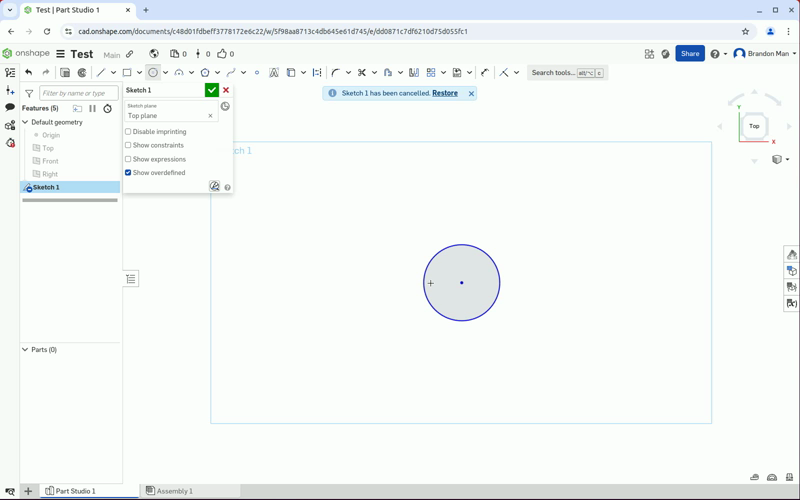
key_up(shift)
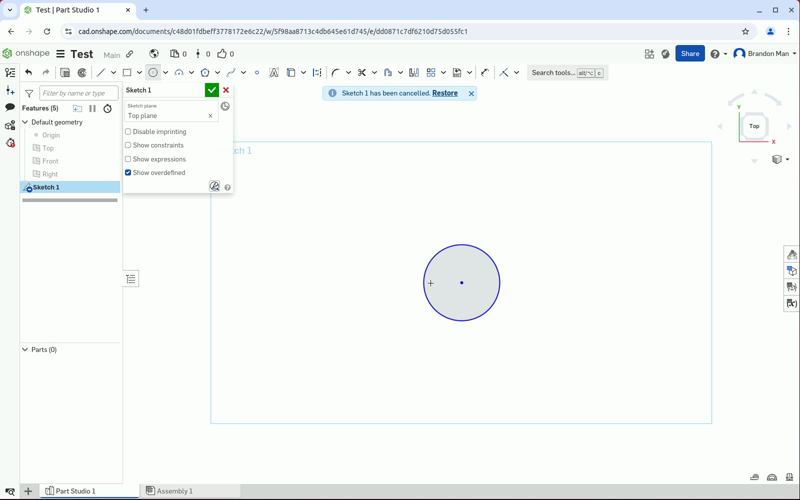
mouse_move(434, 282)
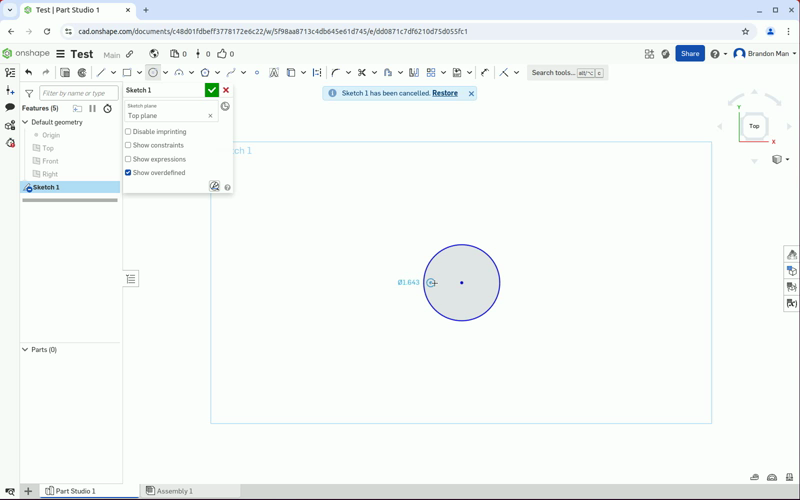
click(434, 282)
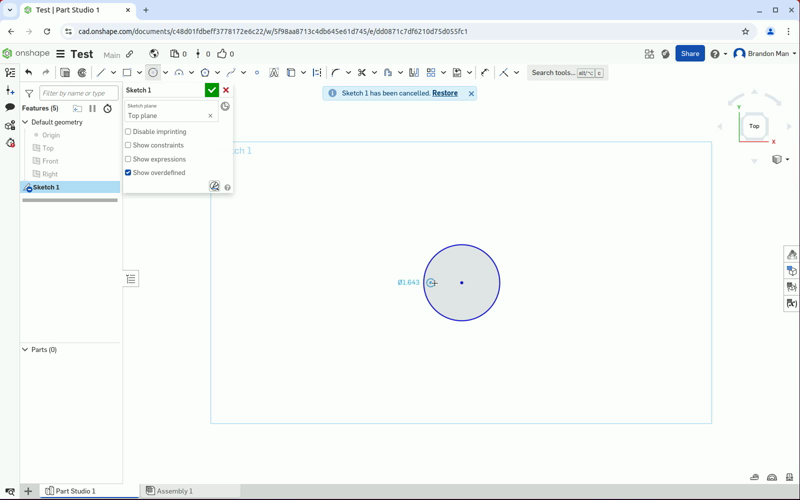
key(esc)
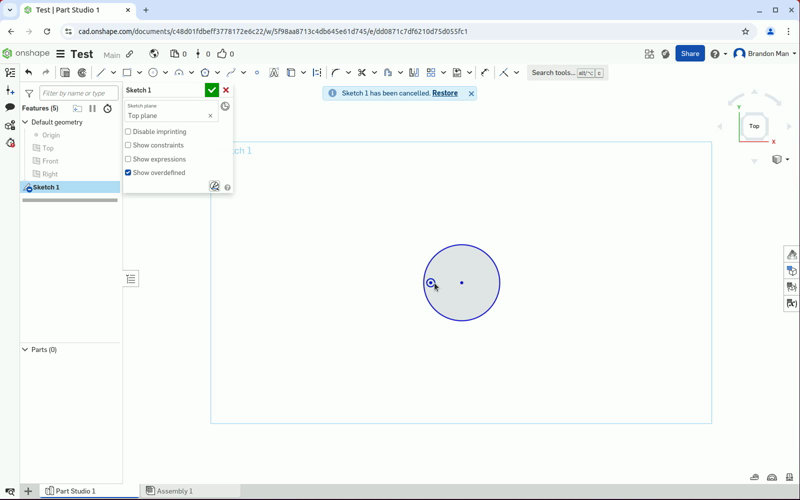
key(c)
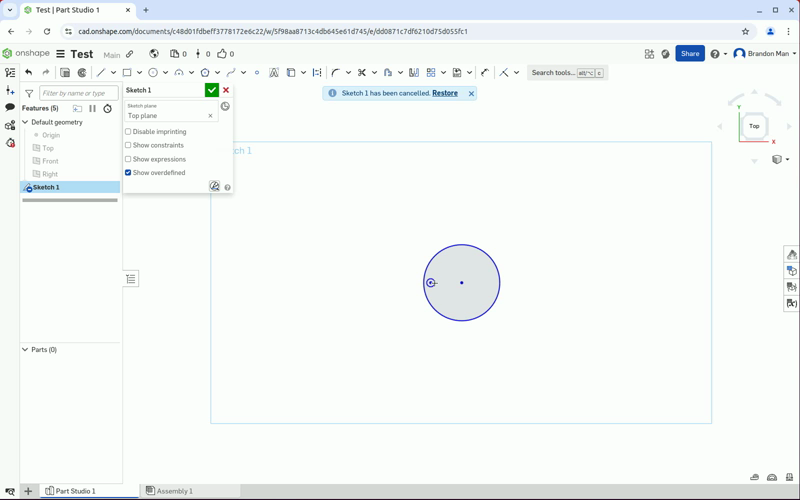
key_down(shift)
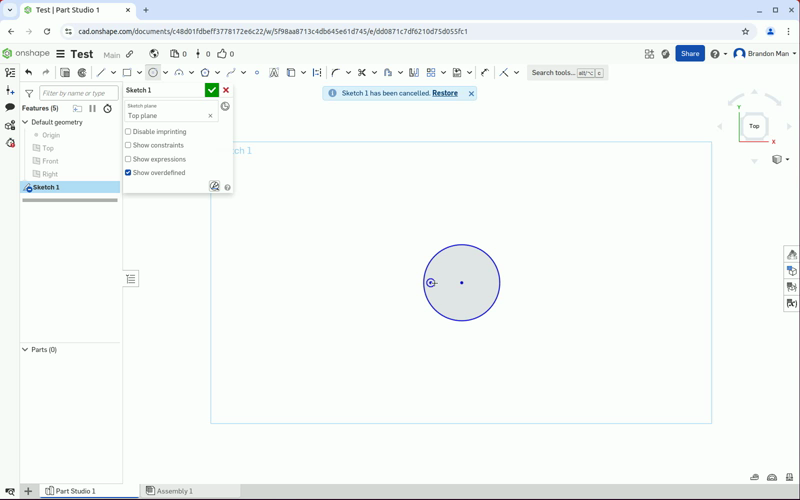
mouse_move(461, 313)
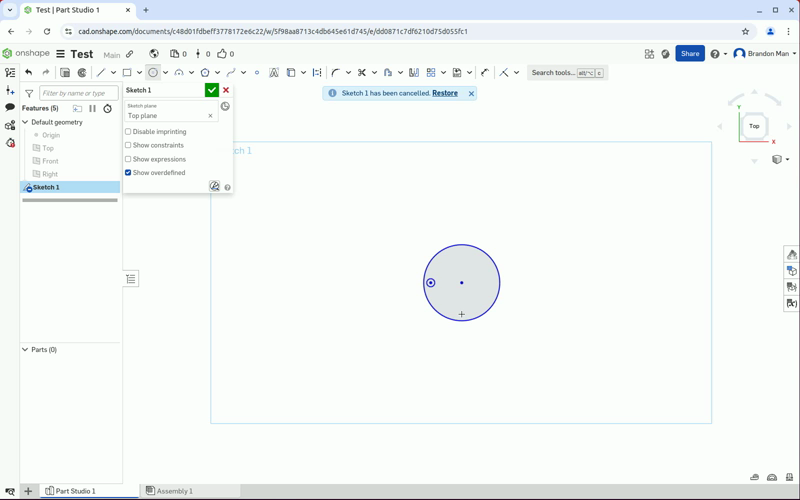
click(461, 313)
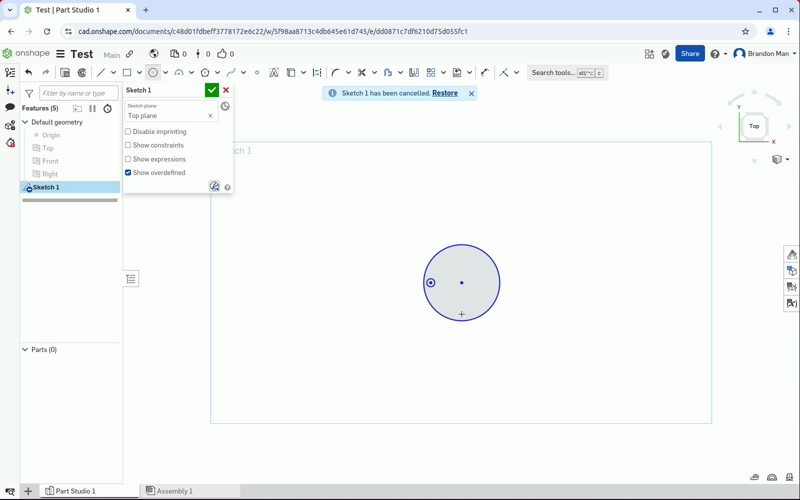
key_up(shift)
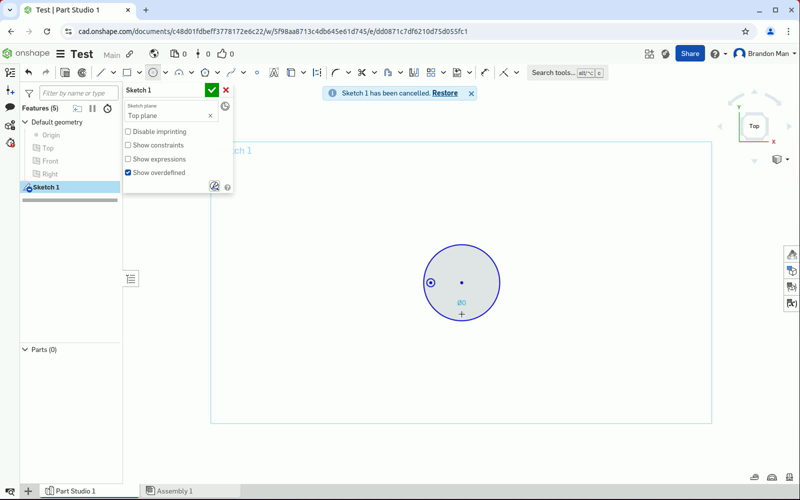
mouse_move(465, 313)
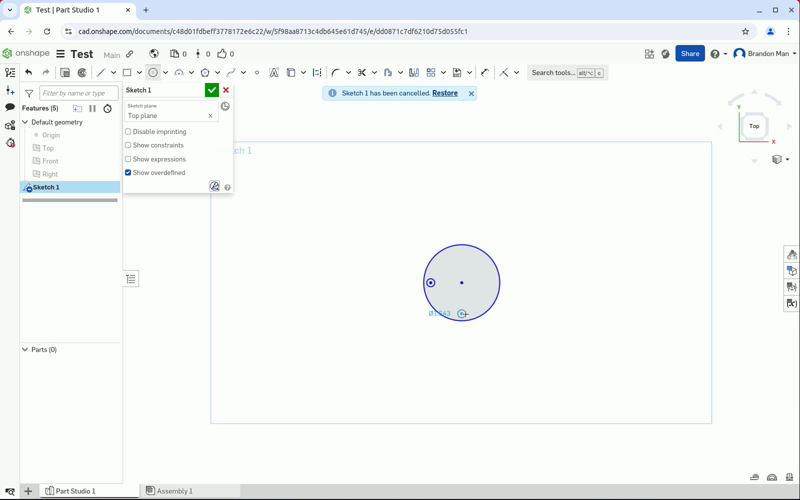
click(465, 313)
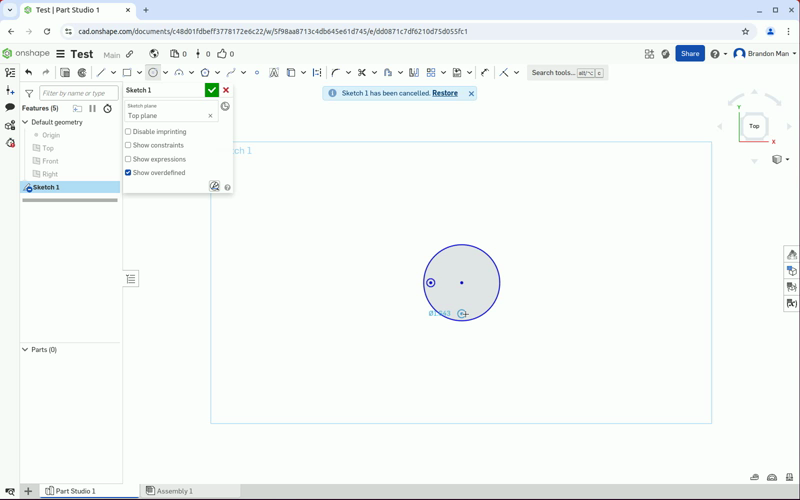
key(esc)
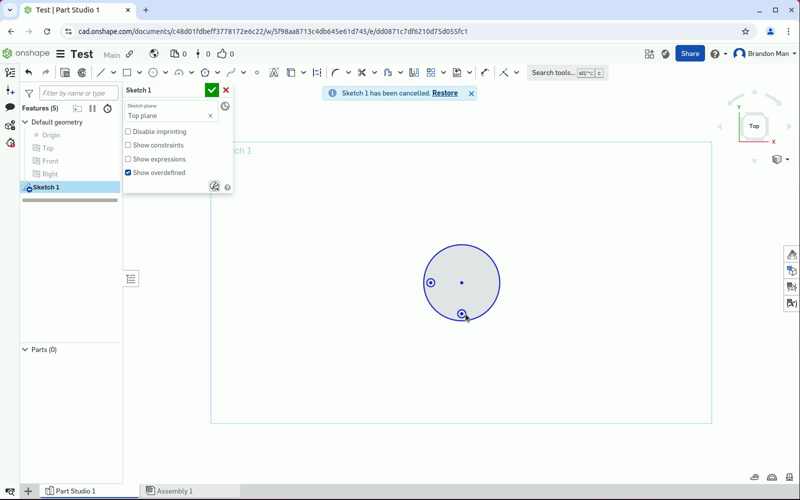
key(c)
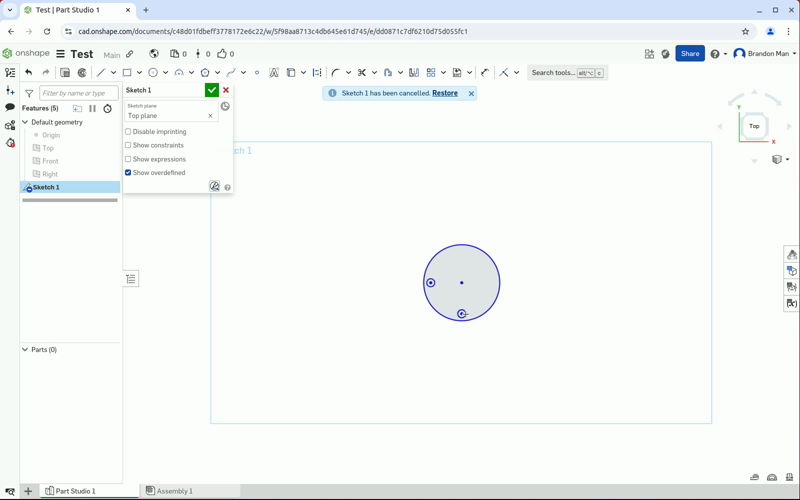
key_down(shift)
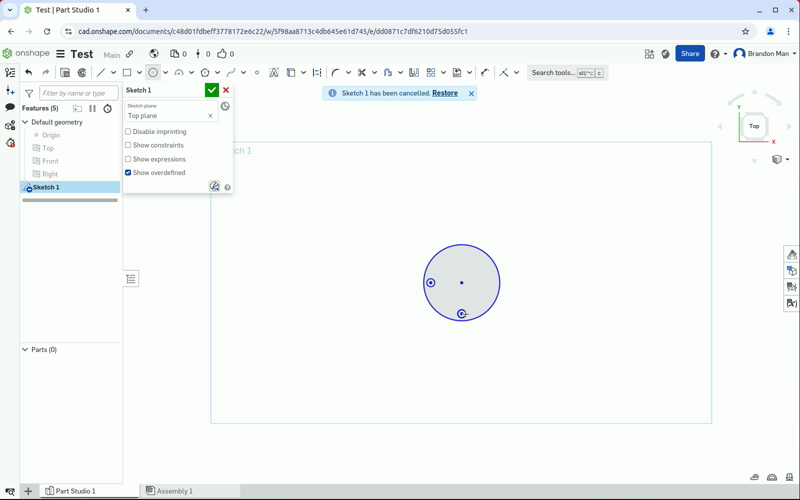
mouse_move(461, 252)
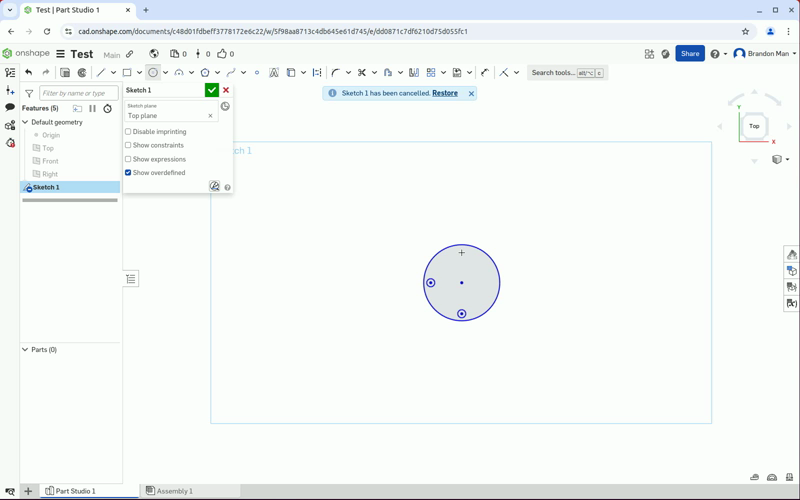
click(461, 252)
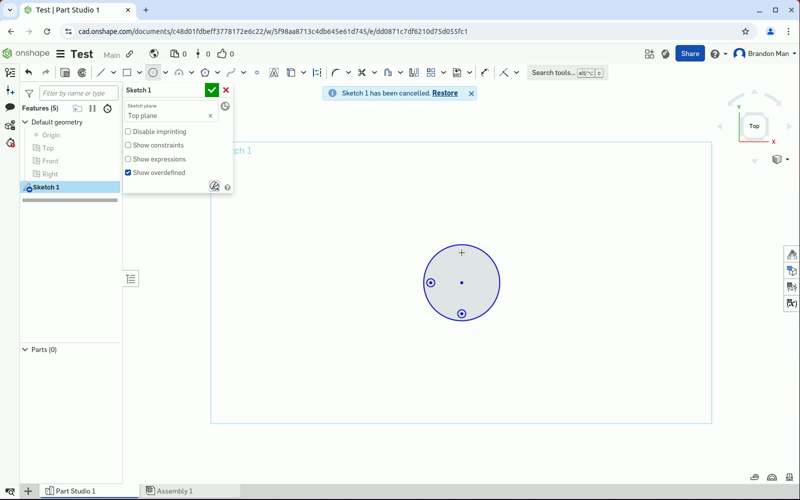
key_up(shift)
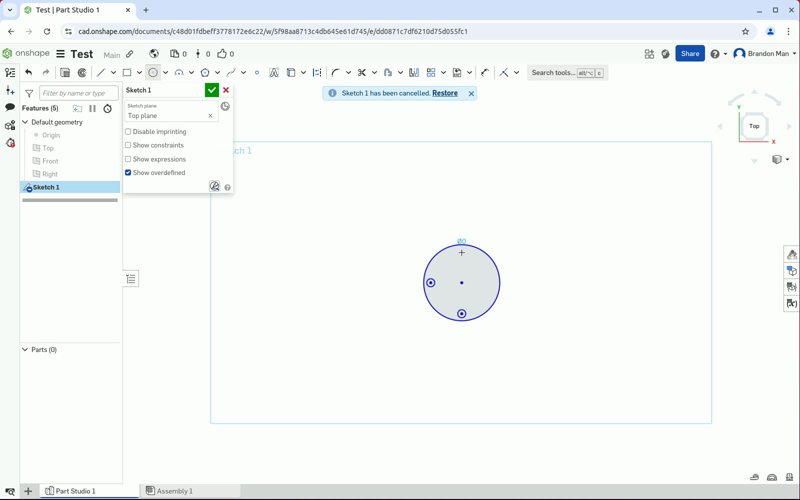
mouse_move(465, 252)
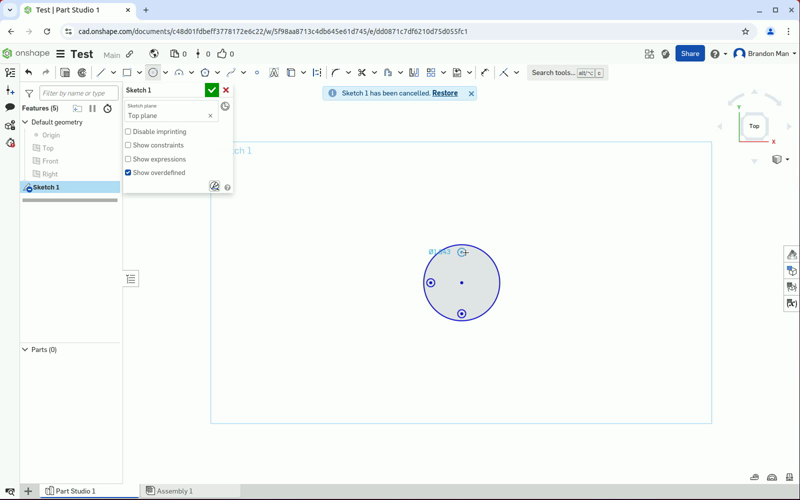
click(465, 252)
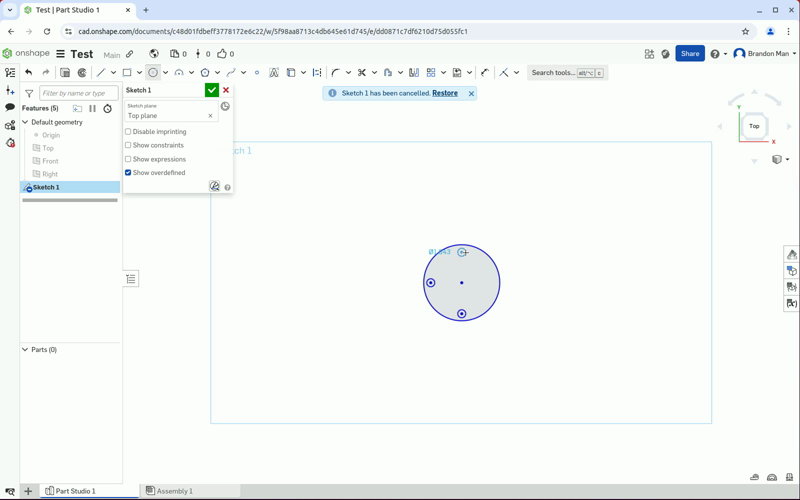
key(esc)
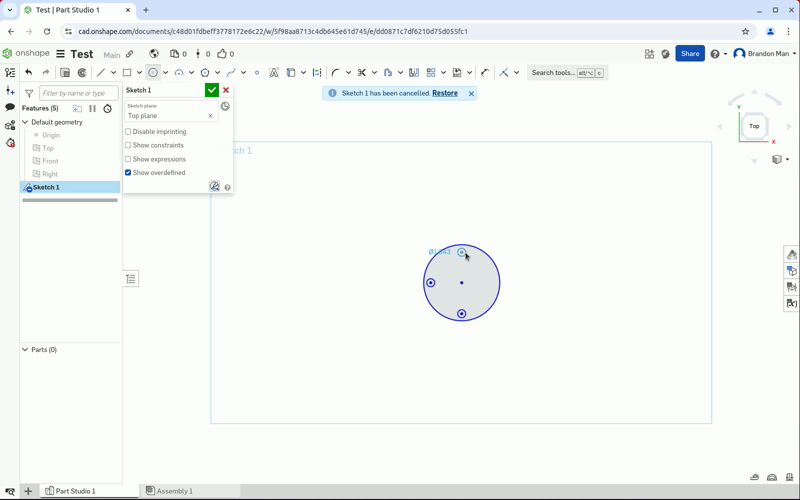
key(c)
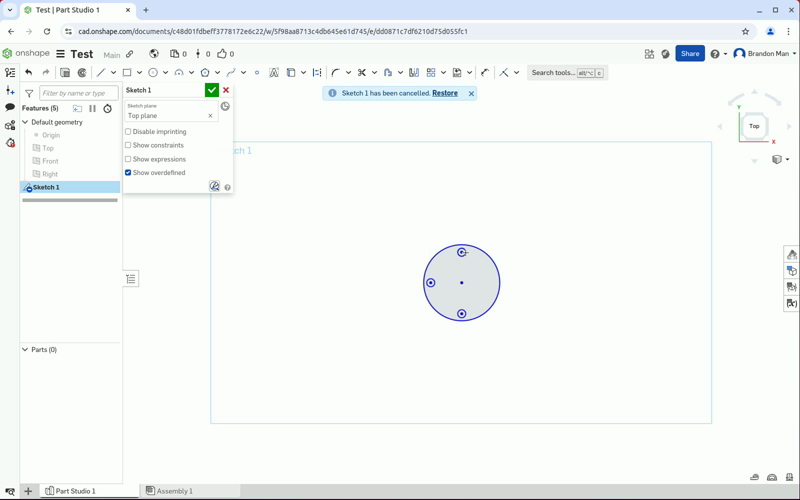
key_down(shift)
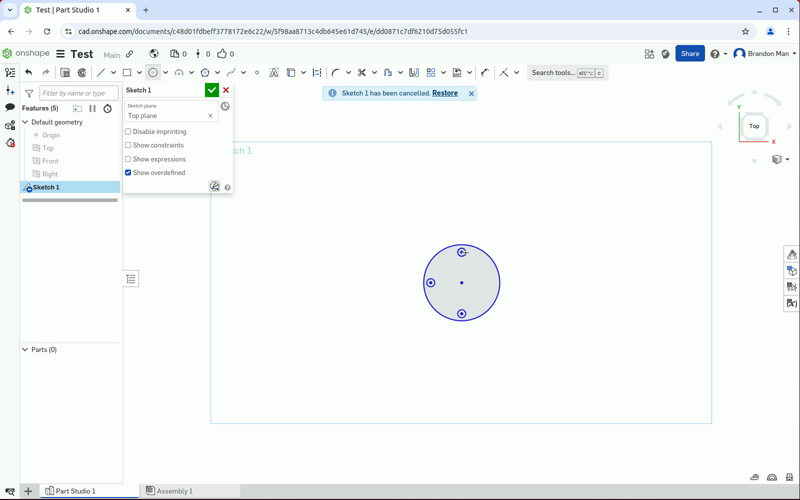
mouse_move(492, 282)
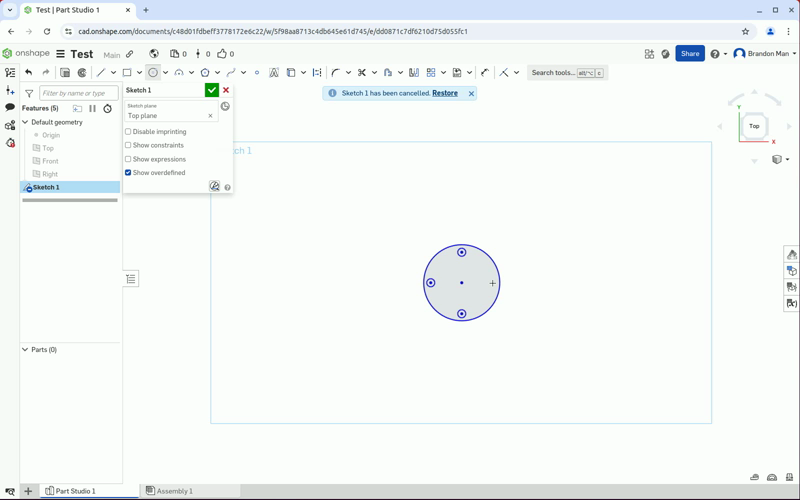
click(492, 282)
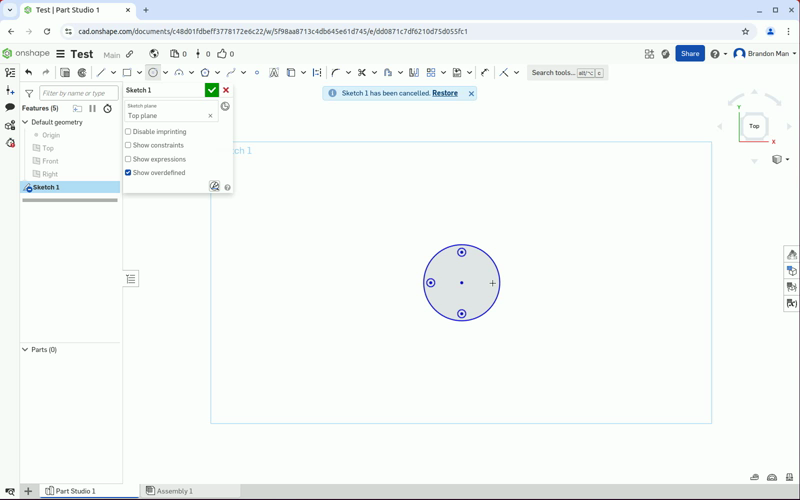
key_up(shift)
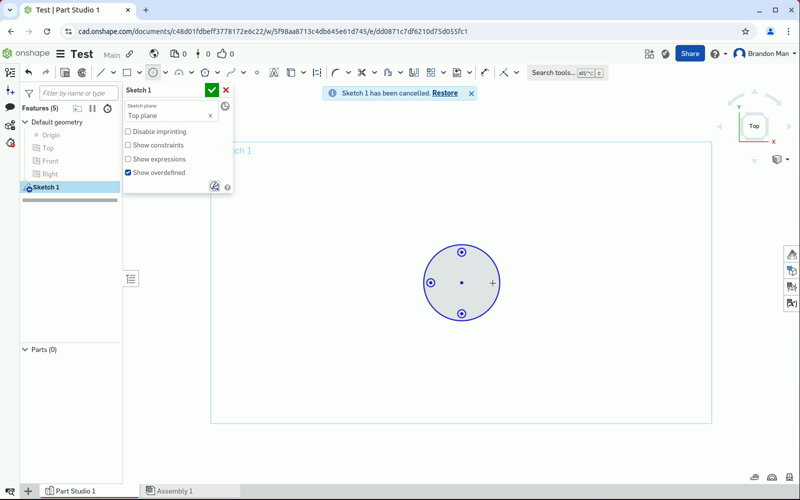
mouse_move(496, 282)
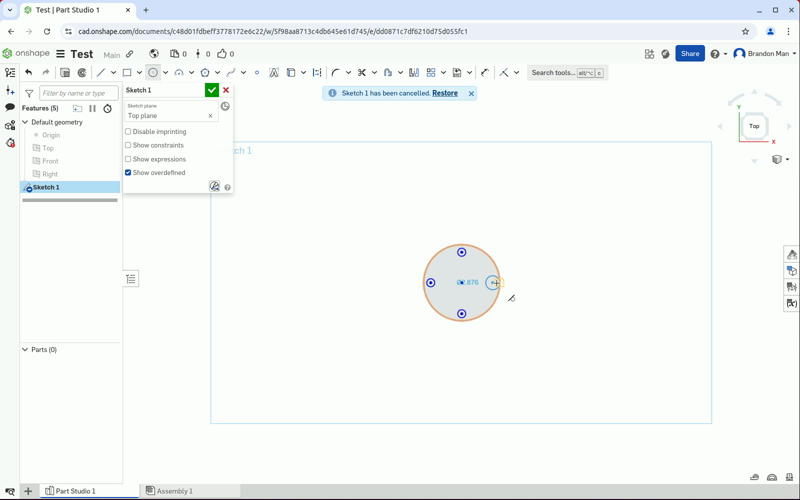
scroll(6)
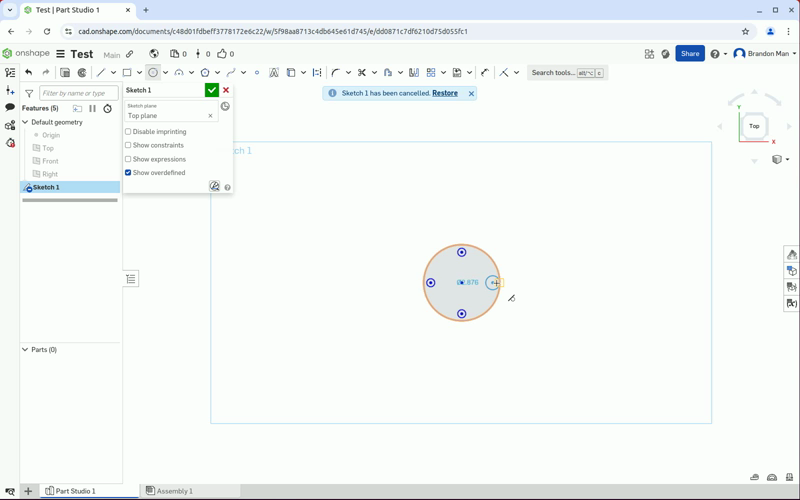
scroll(6)
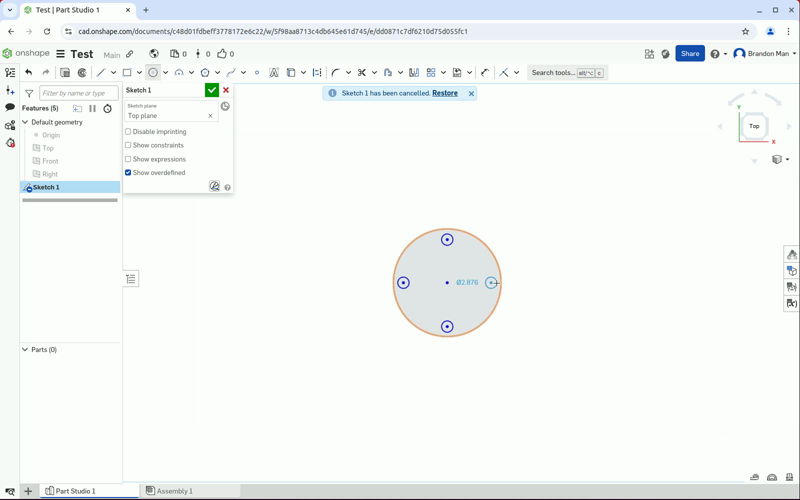
scroll(6)
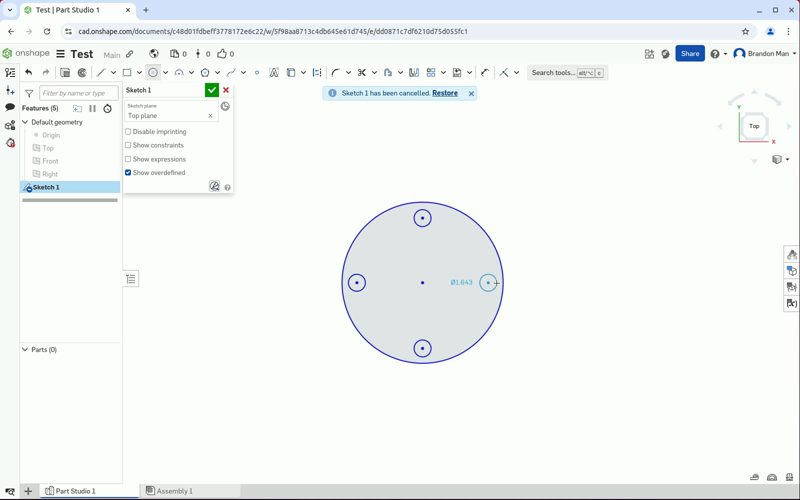
scroll(6)
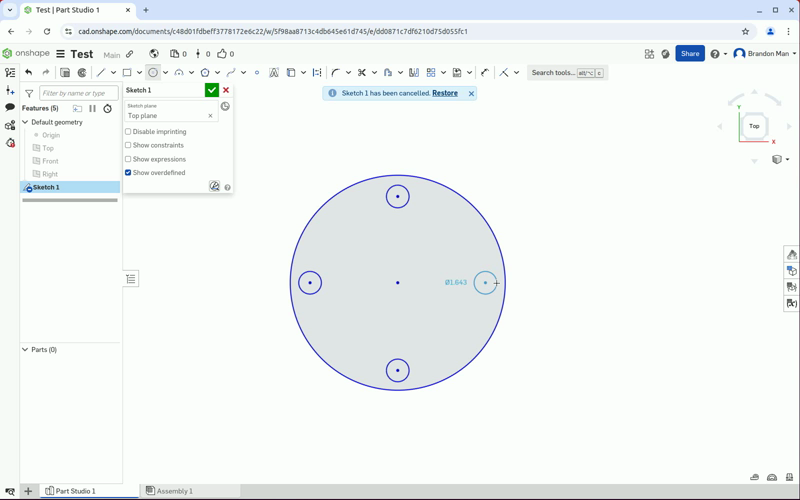
scroll(6)
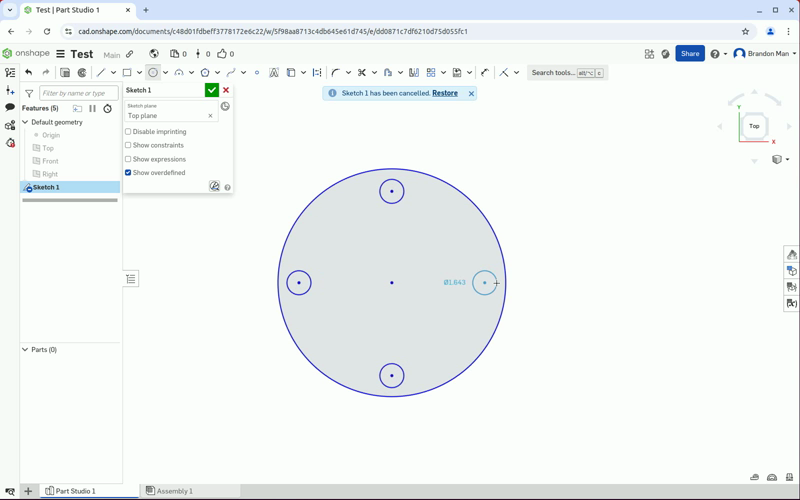
scroll(6)
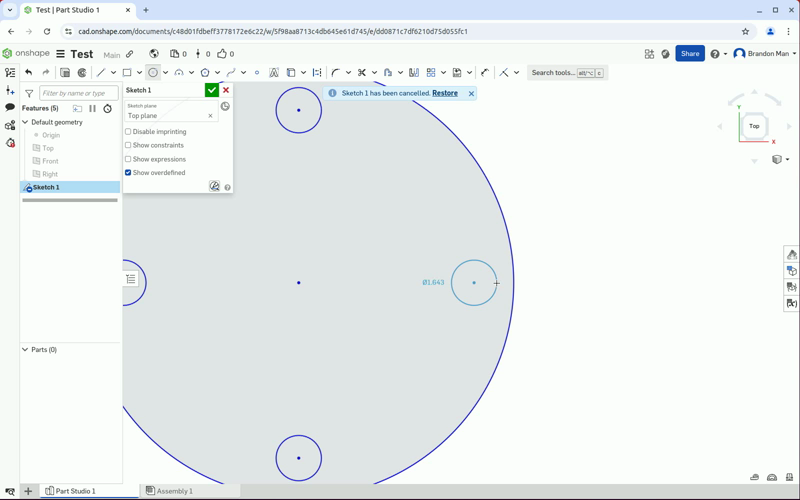
scroll(6)
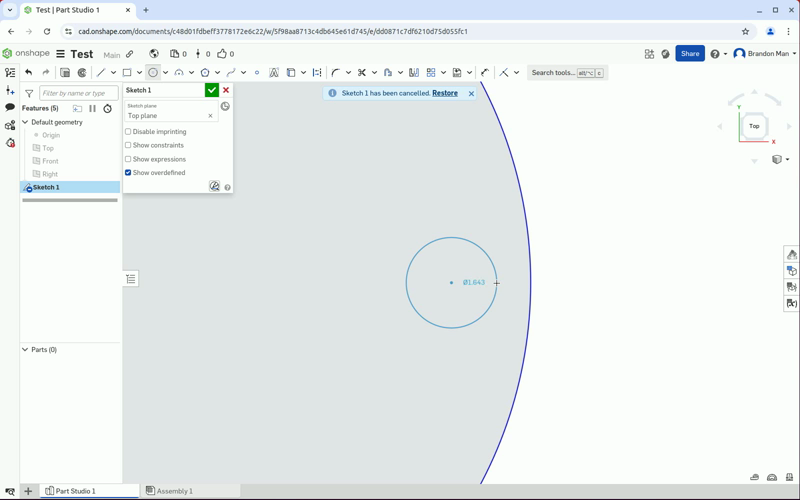
click(496, 282)
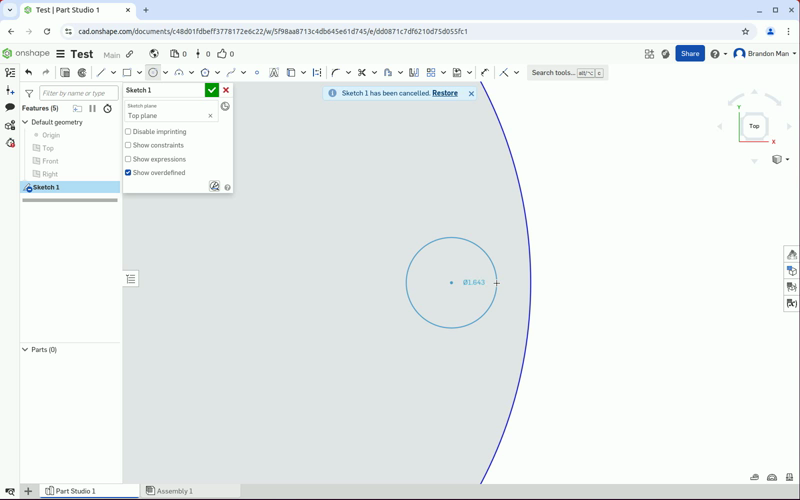
scroll(-6)
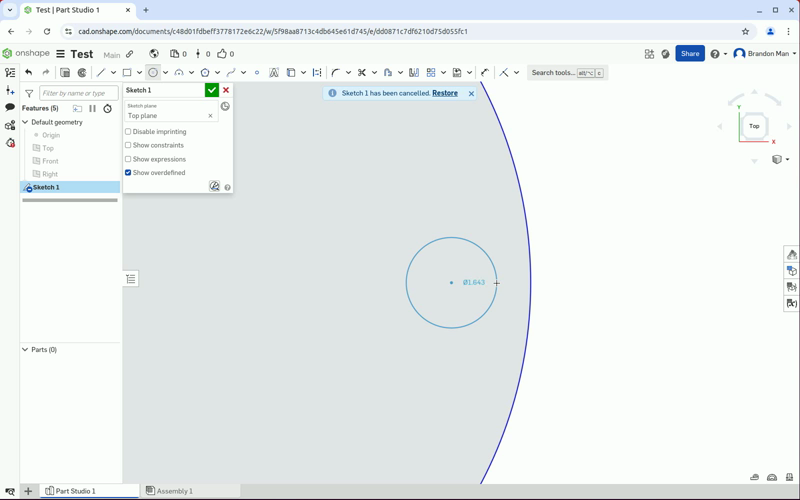
scroll(-6)
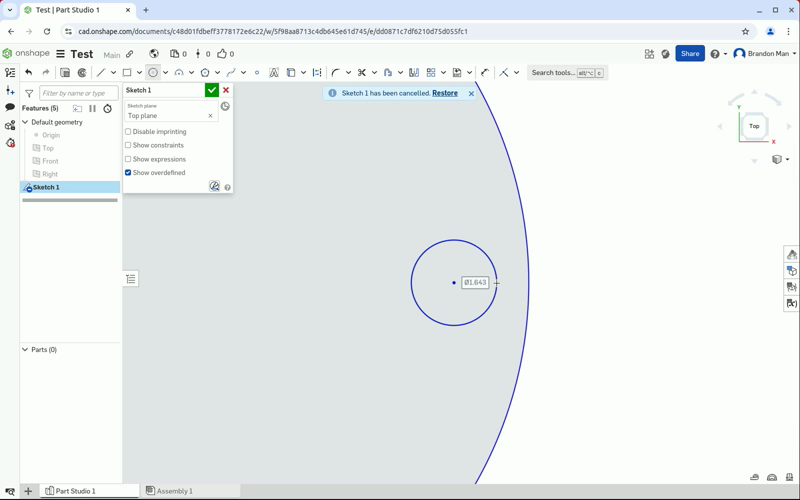
scroll(-6)
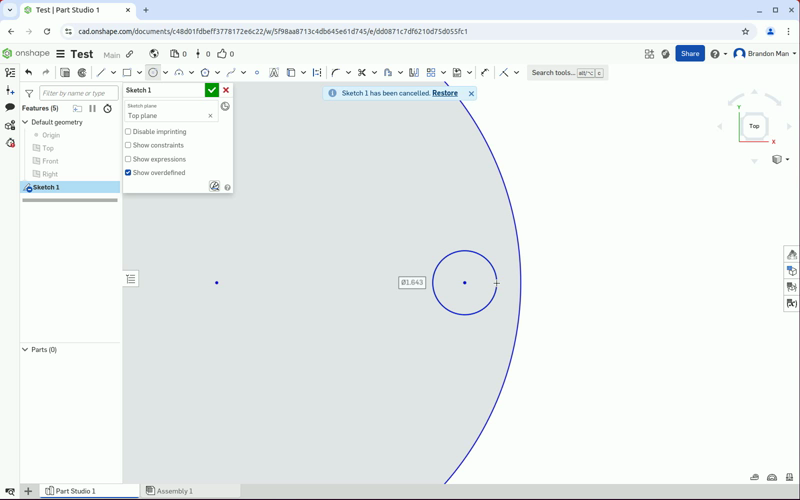
scroll(-6)
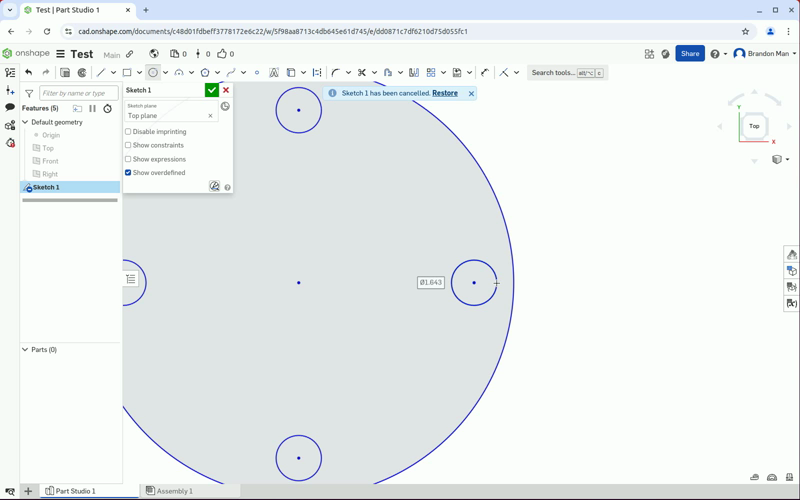
scroll(-6)
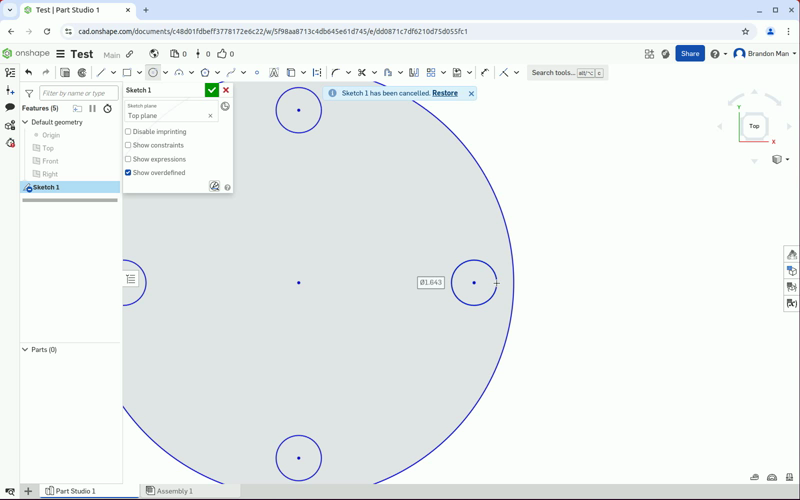
scroll(-6)
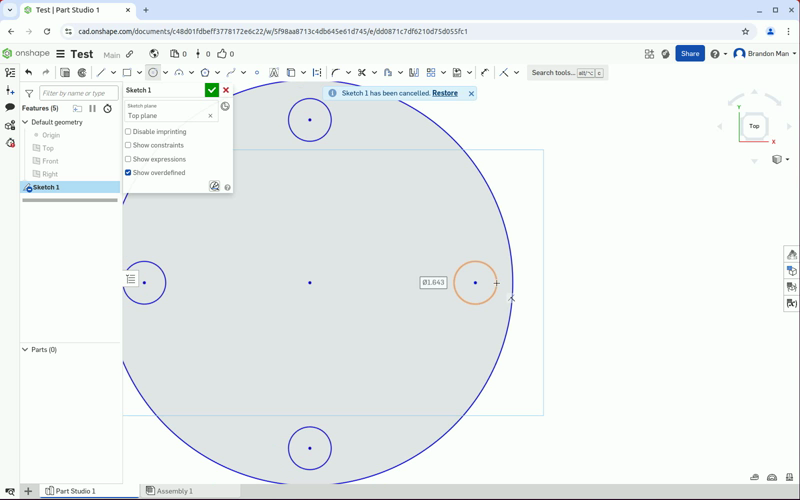
scroll(-6)
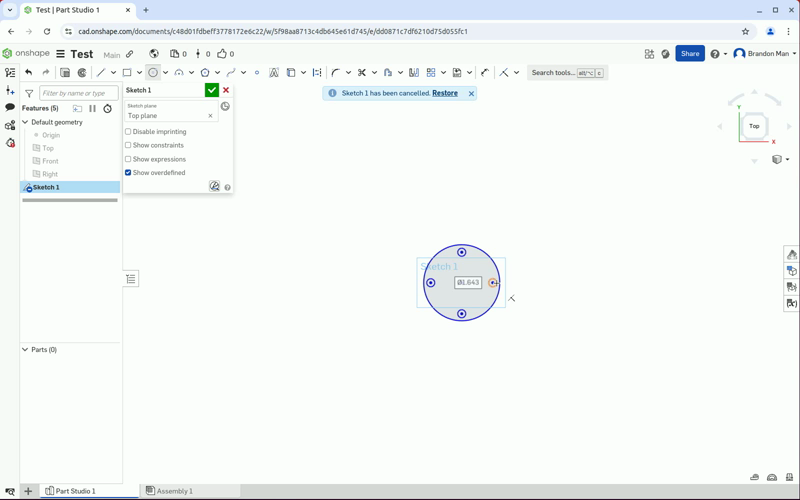
key(esc)
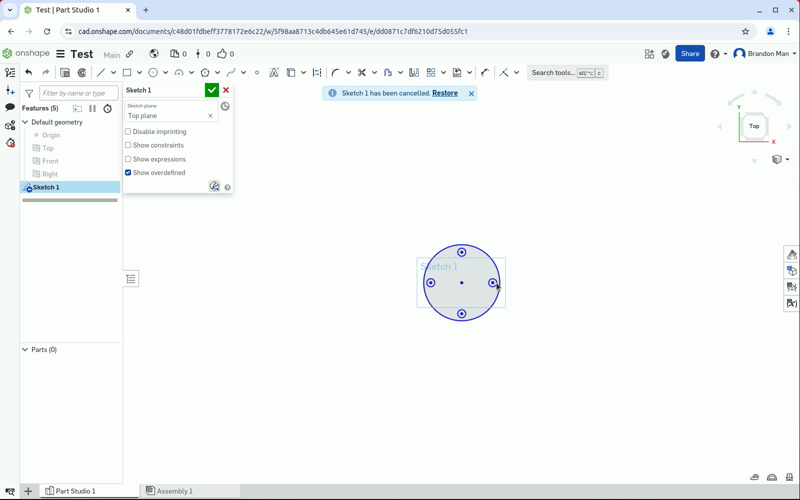
mouse_move(470, 301)
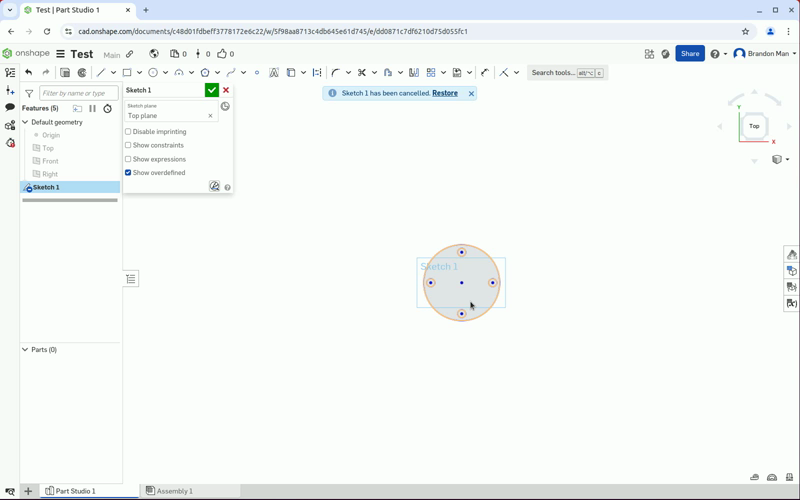
click(470, 301)
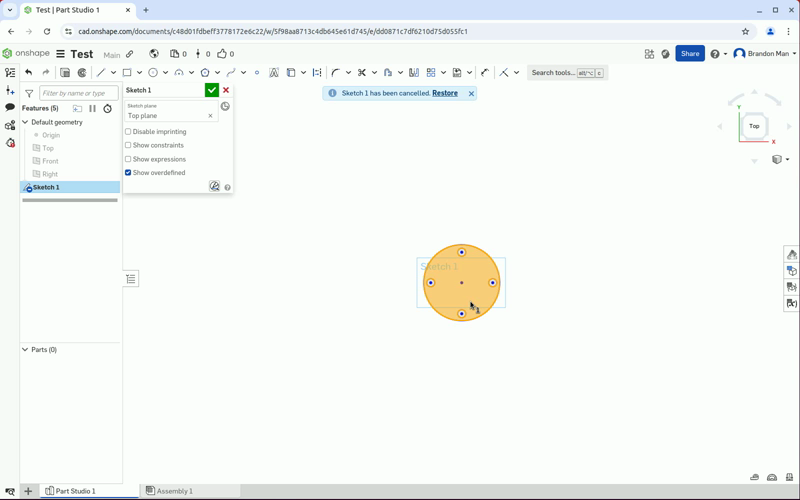
mouse_move(73, 352)
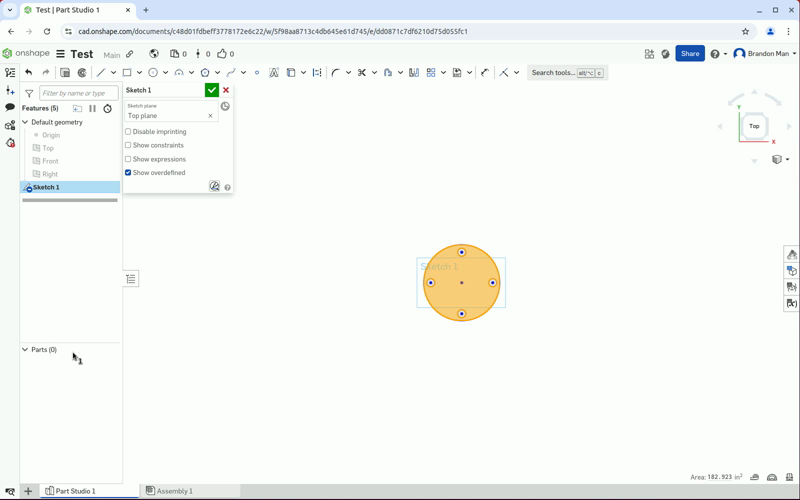
key(shift+y)
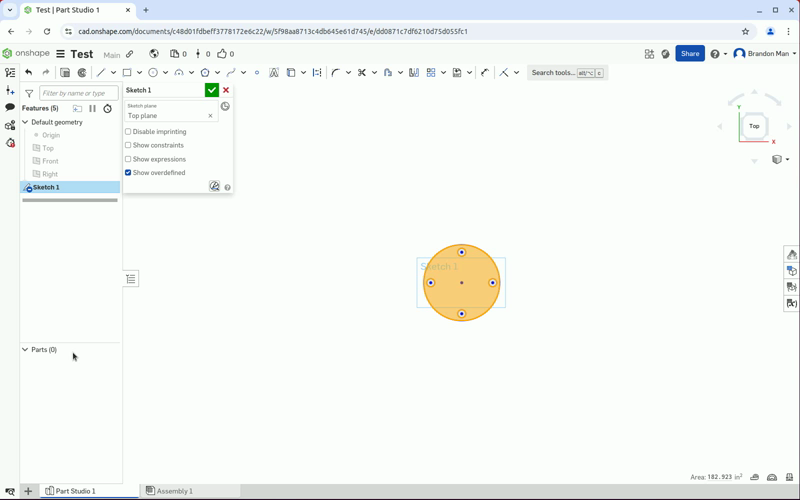
key(shift+e)
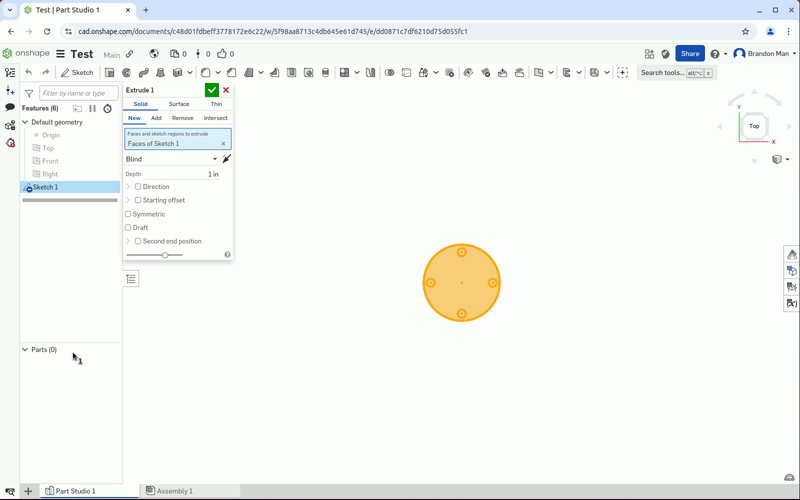
mouse_move(143, 106)
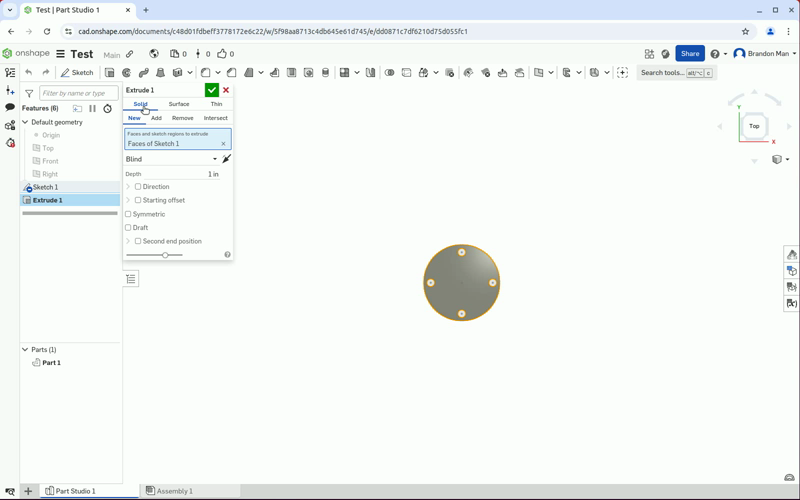
click(143, 106)
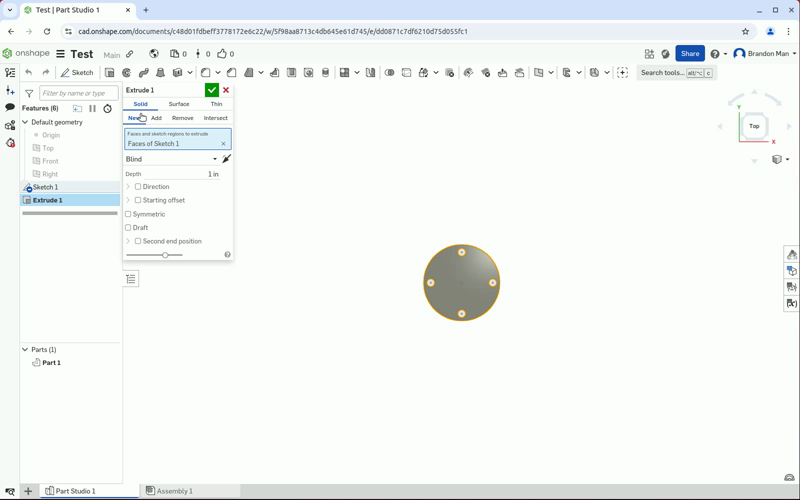
mouse_move(137, 120)
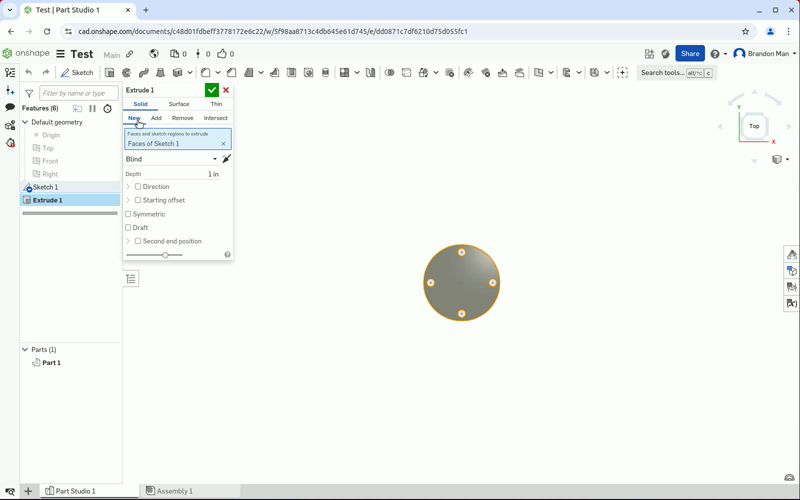
click(137, 120)
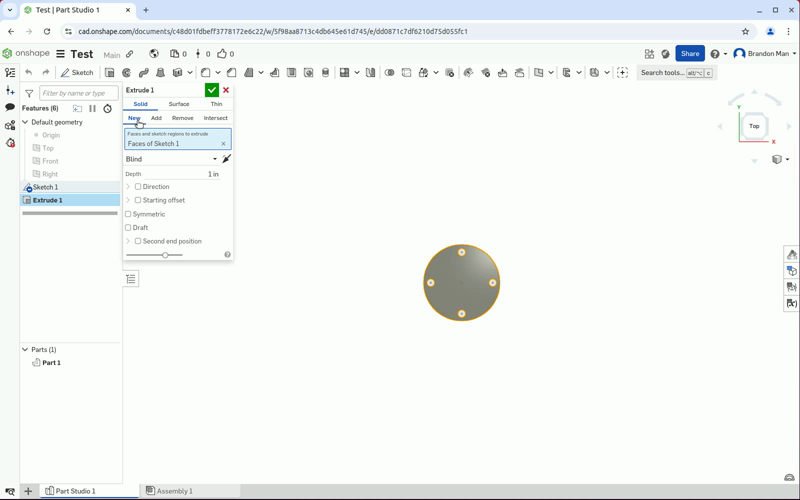
key(tab, 4)
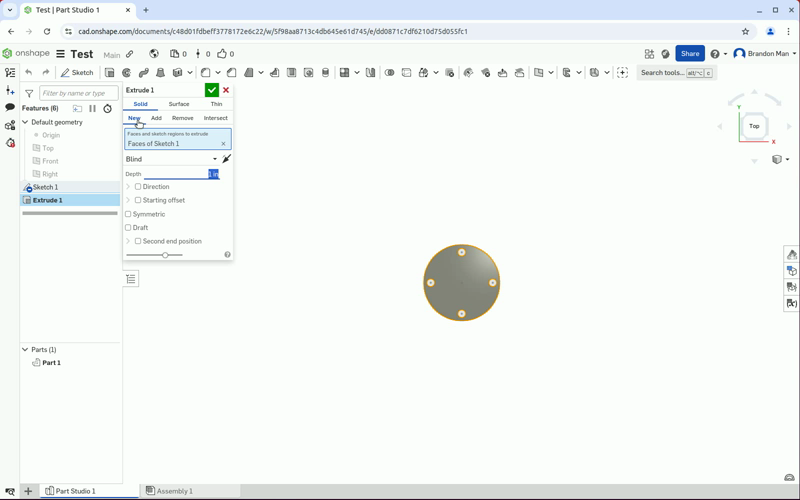
text(13.48)
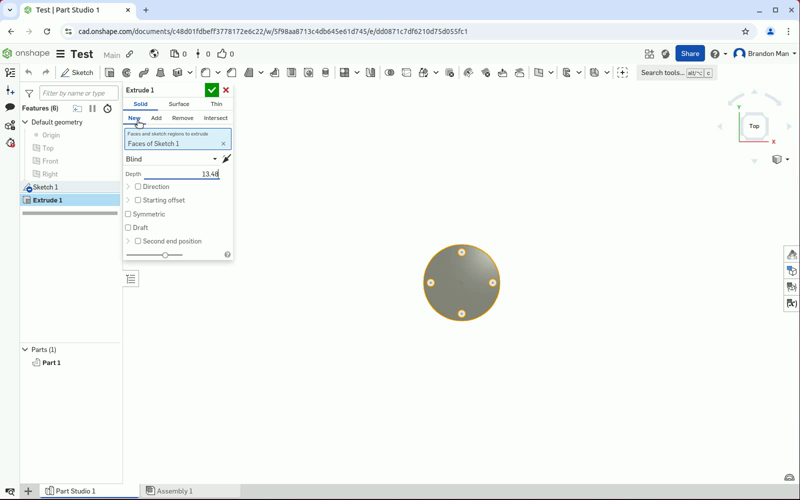
key(enter)
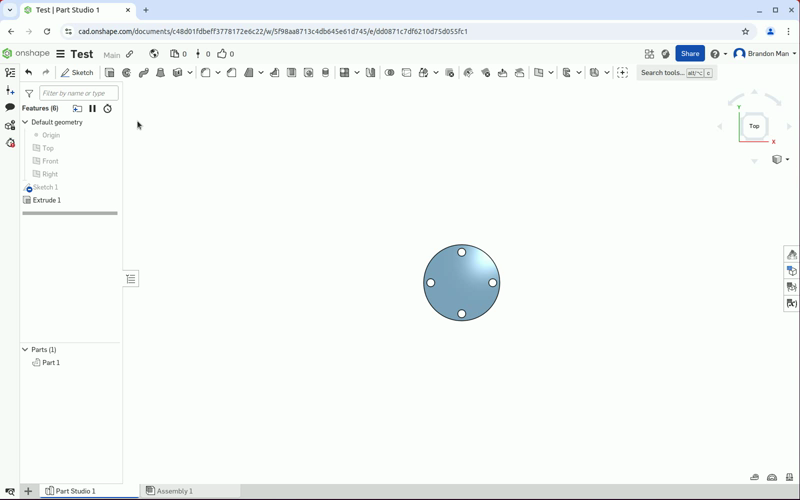
key(shift+h)
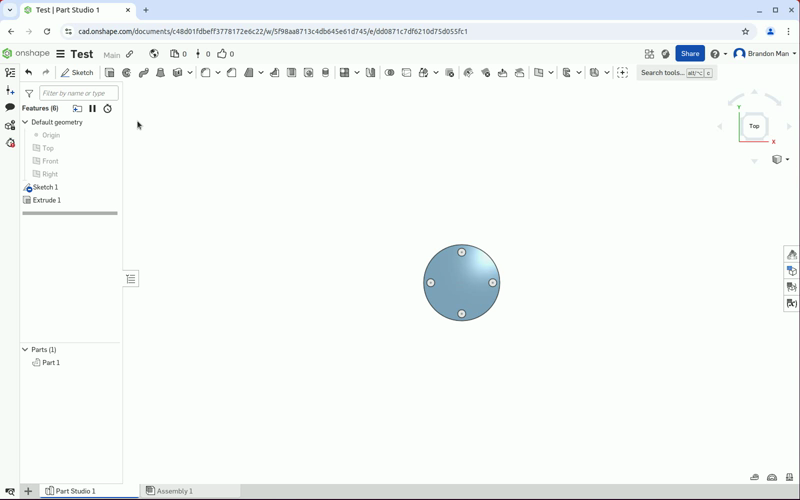
key(shift+h)
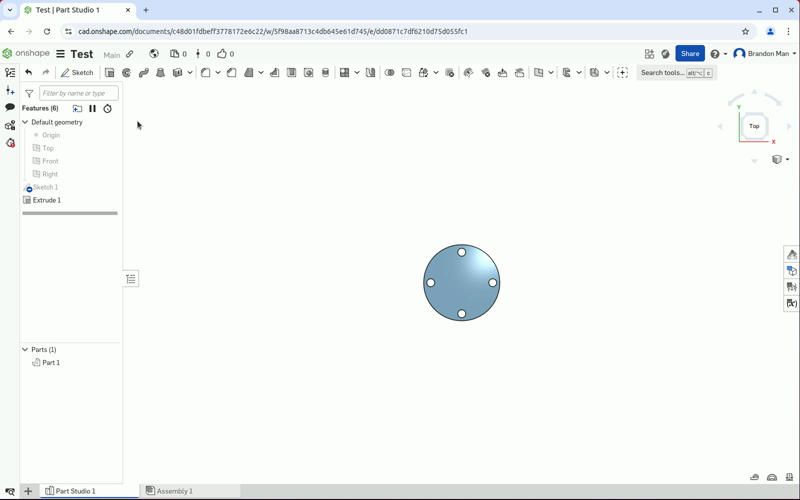
mouse_move(73, 189)
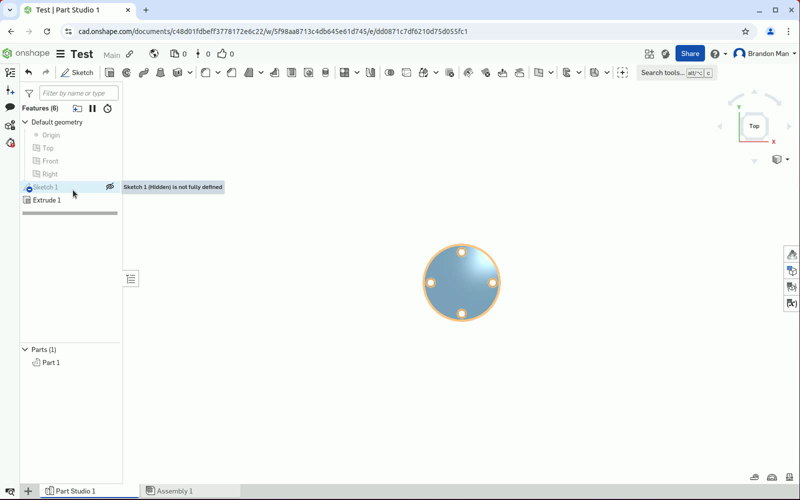
click(73, 189)
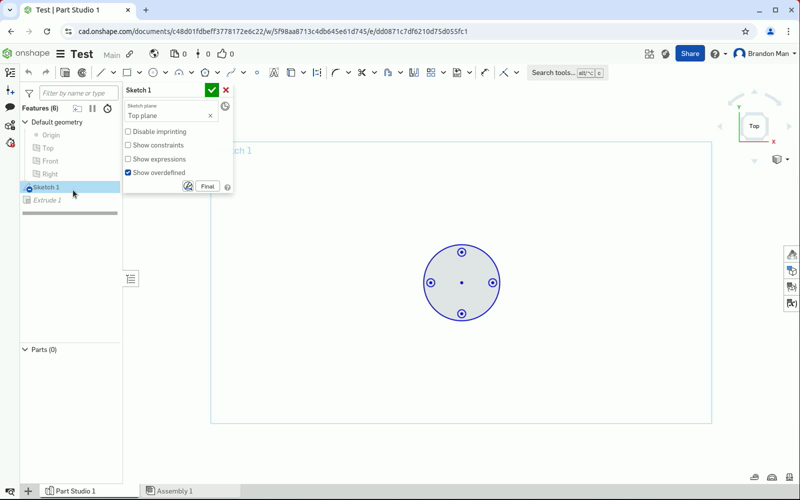
mouse_move(229, 92)
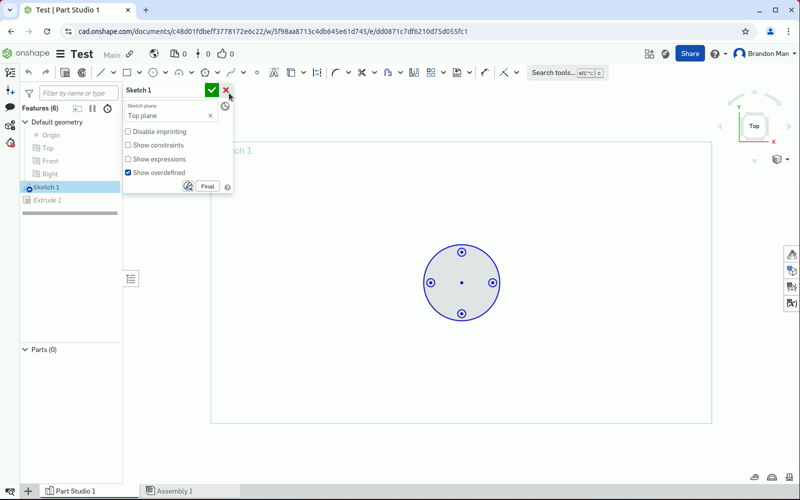
click(229, 92)
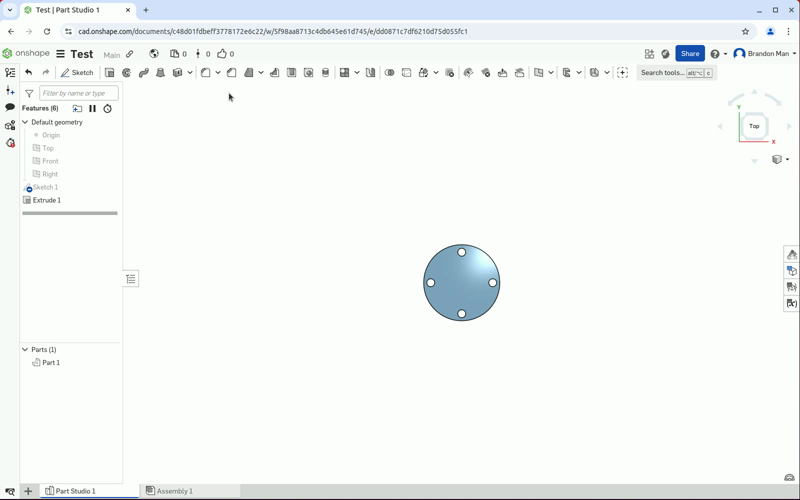
mouse_move(541, 75)
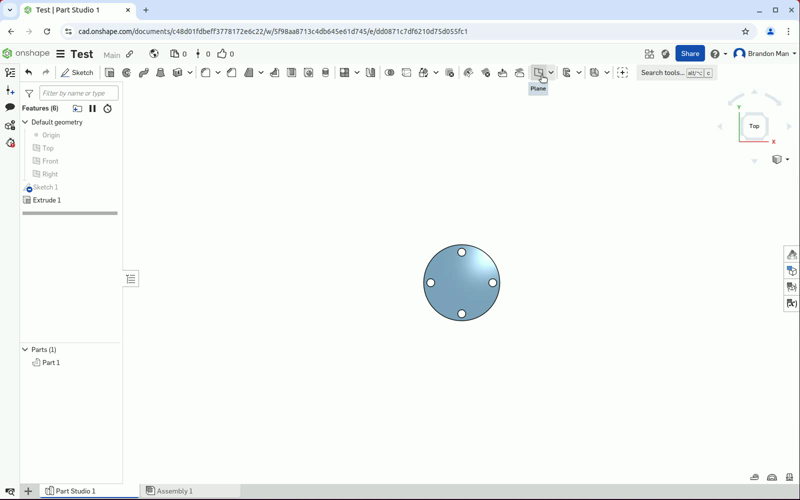
click(541, 75)
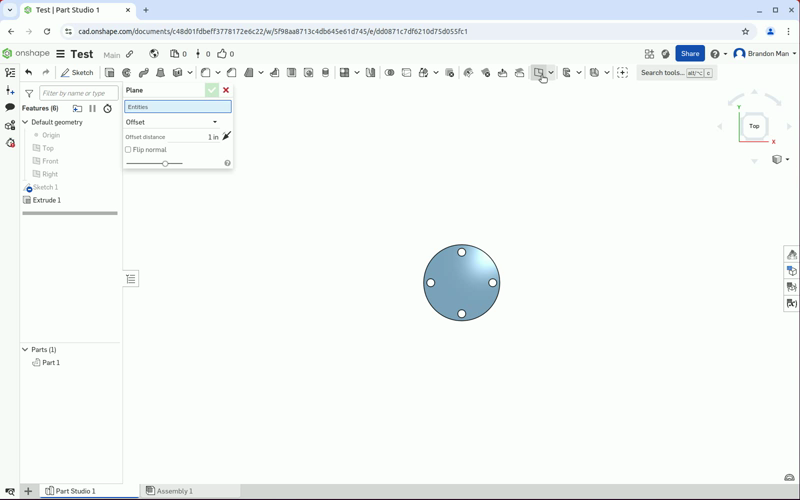
mouse_move(73, 150)
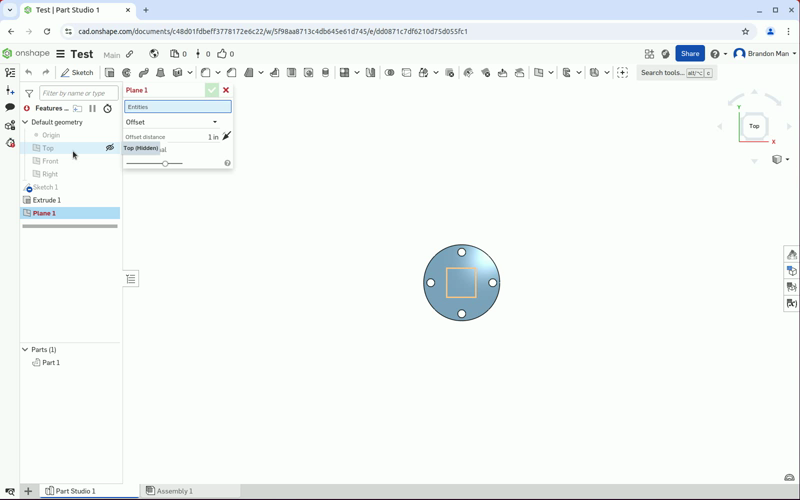
click(73, 150)
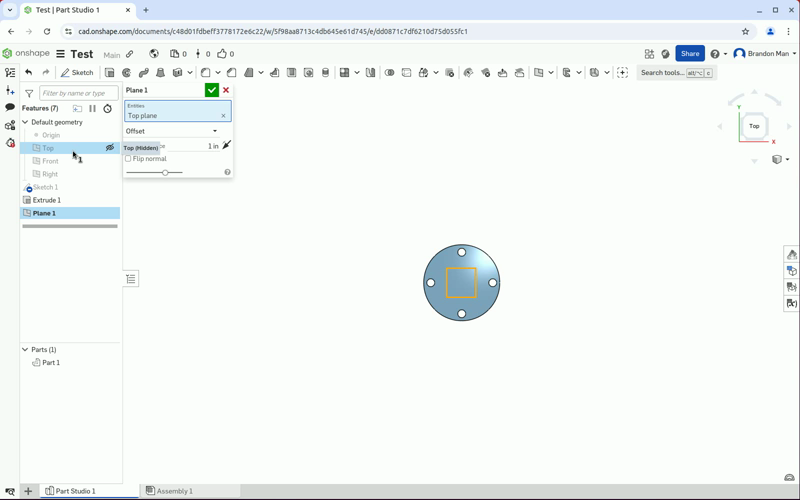
key(tab, 2)
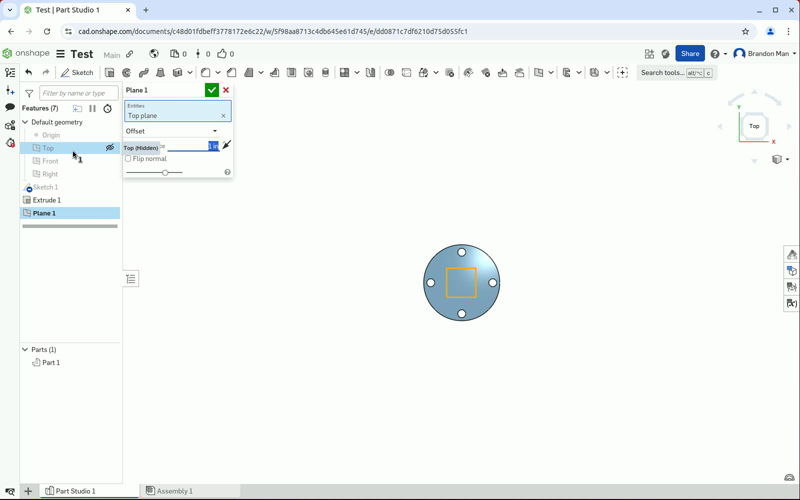
text(13.495)
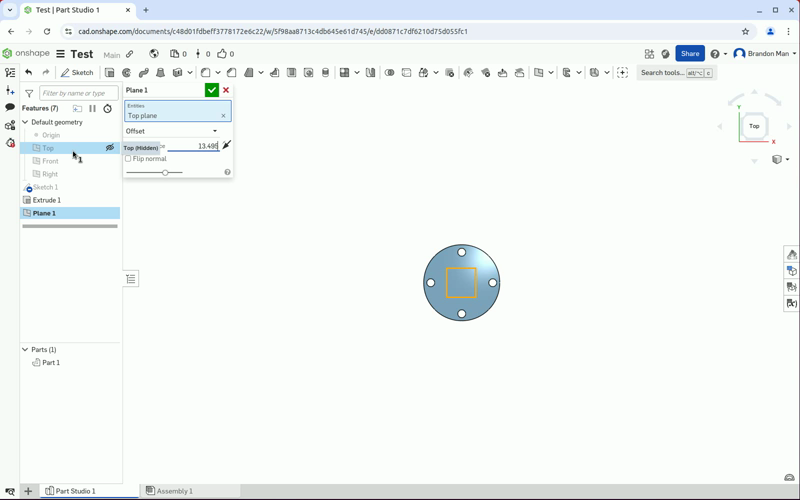
key(enter, 2)
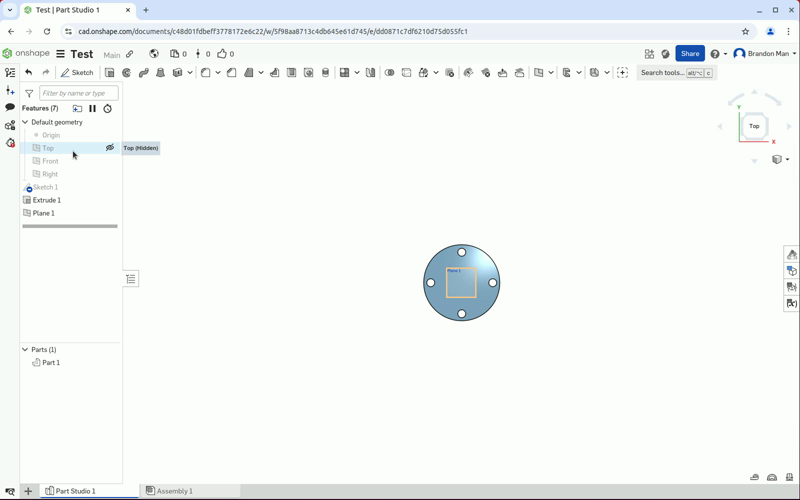
key(shift+s)
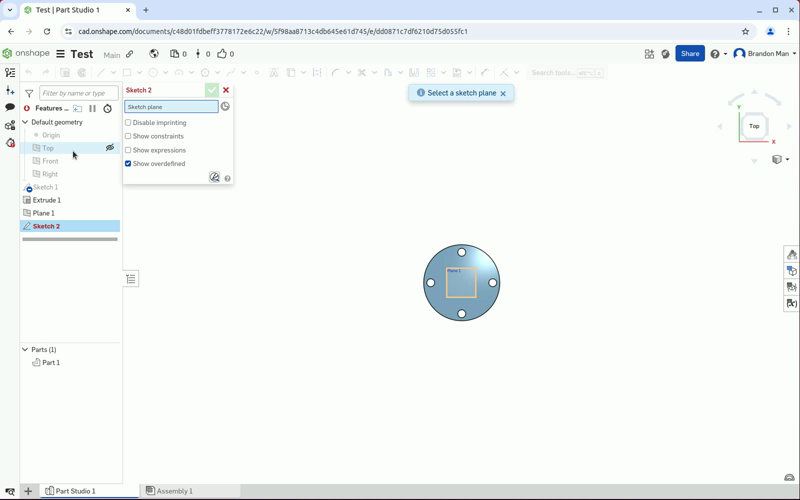
mouse_move(73, 215)
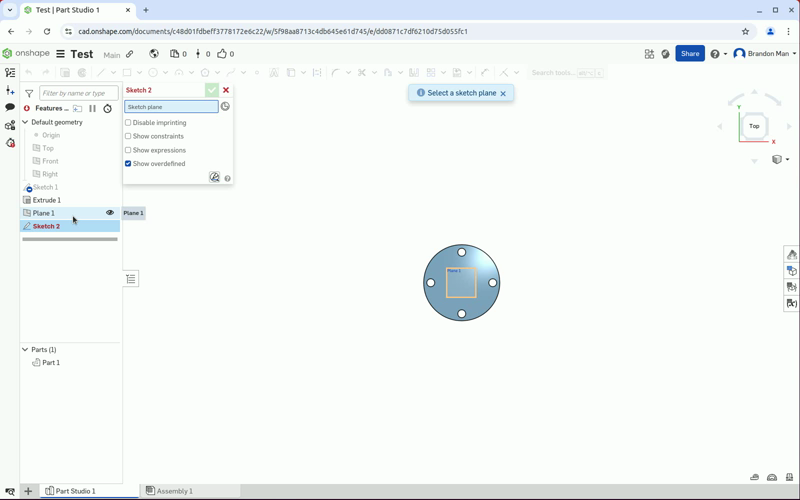
click(73, 215)
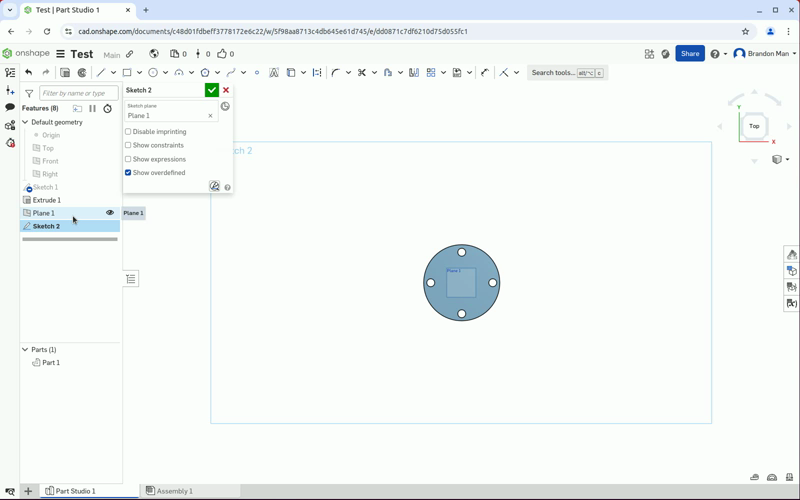
mouse_move(73, 352)
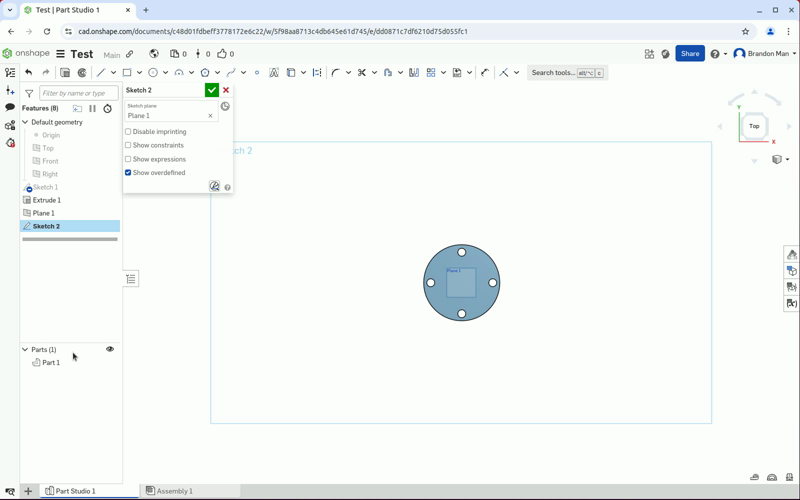
key(y)
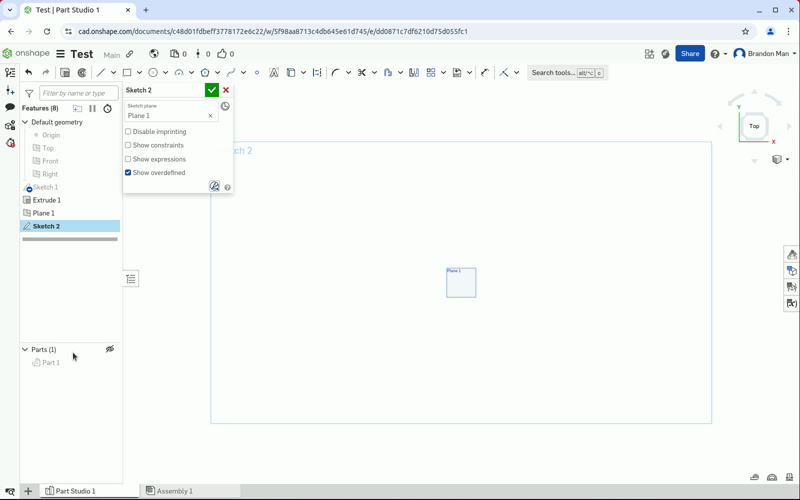
key(c)
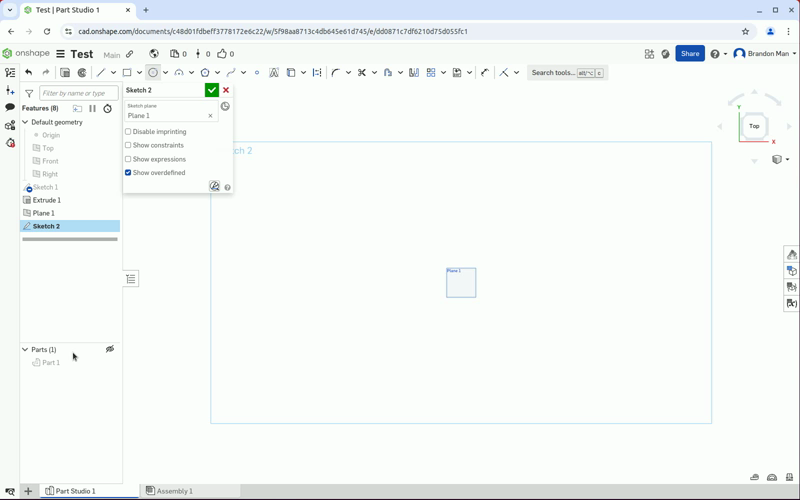
key_down(shift)
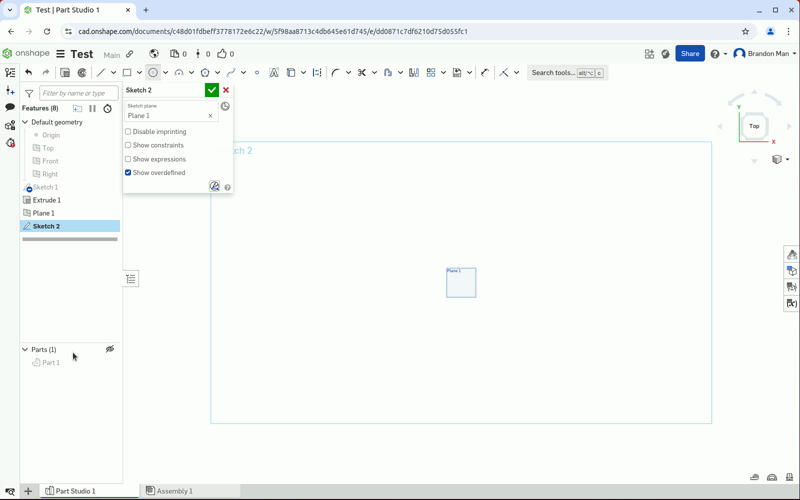
mouse_move(461, 282)
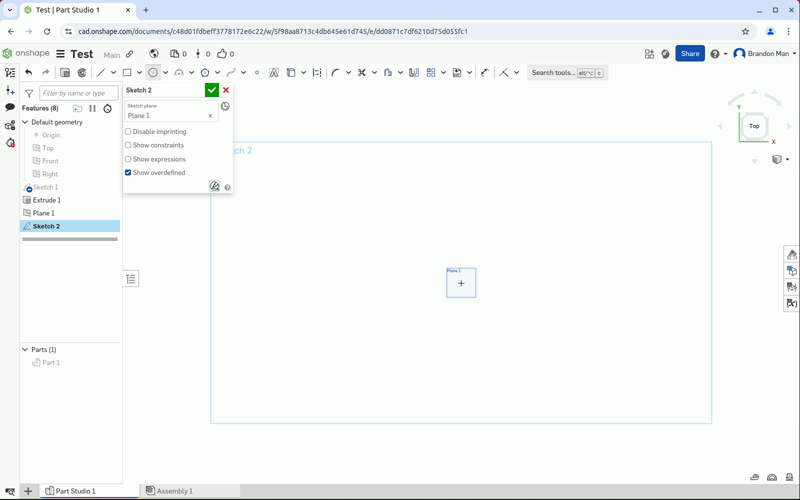
click(461, 282)
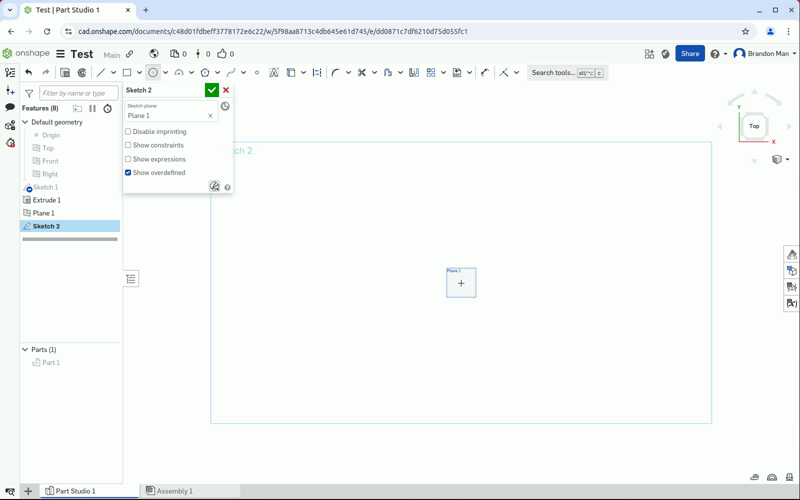
key_up(shift)
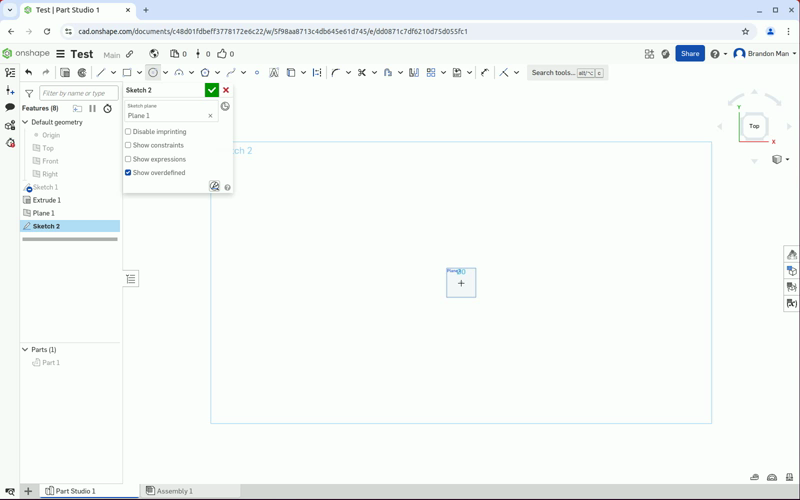
mouse_move(485, 282)
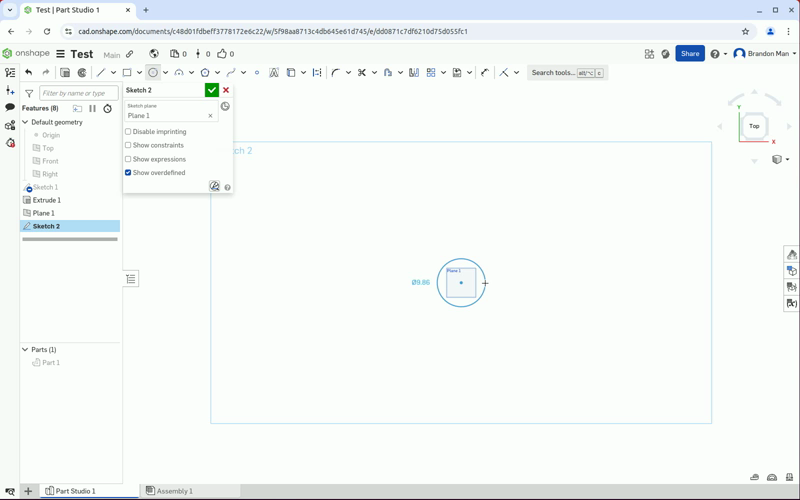
click(485, 282)
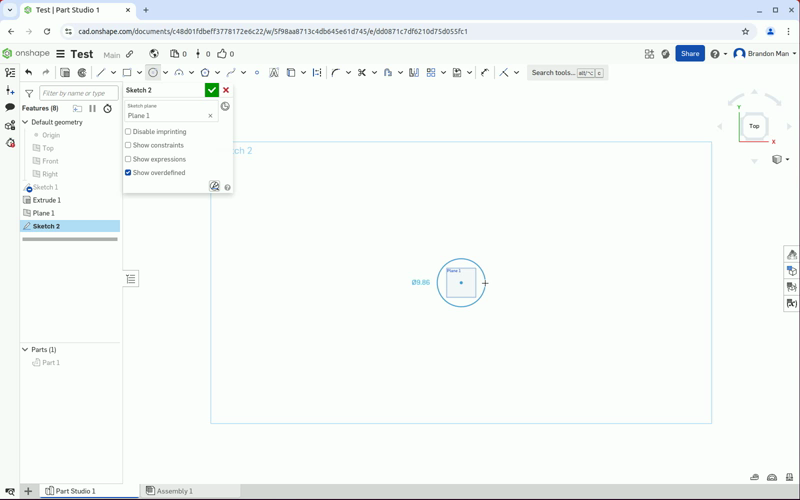
key(esc)
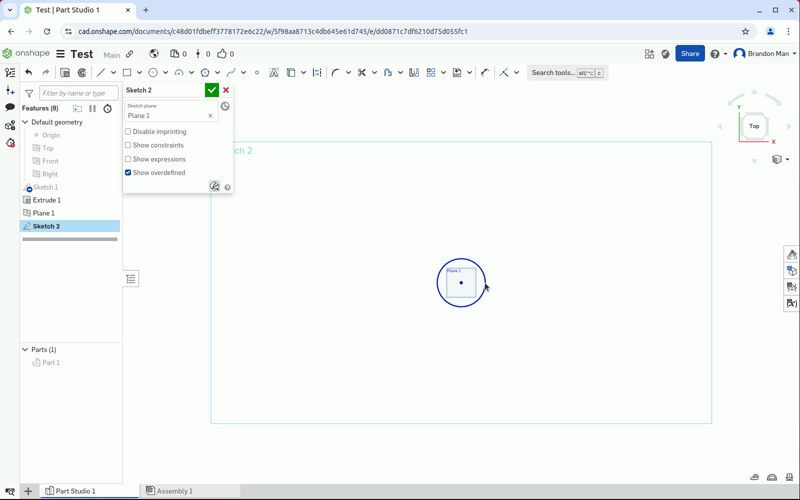
mouse_move(458, 267)
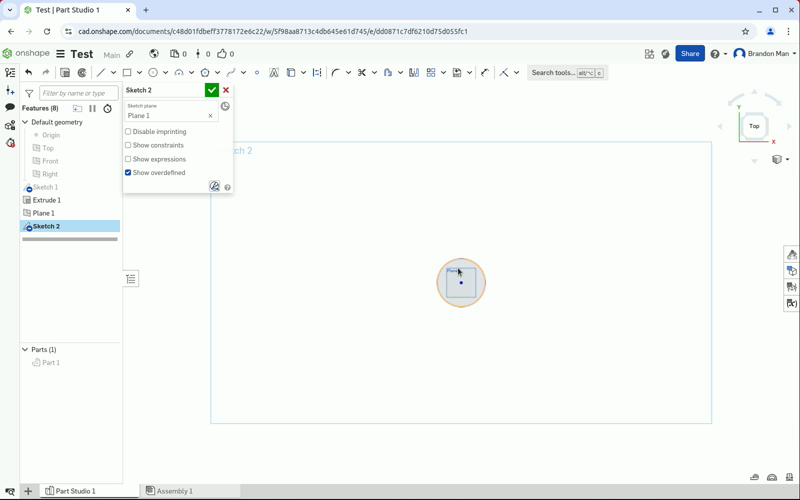
click(458, 267)
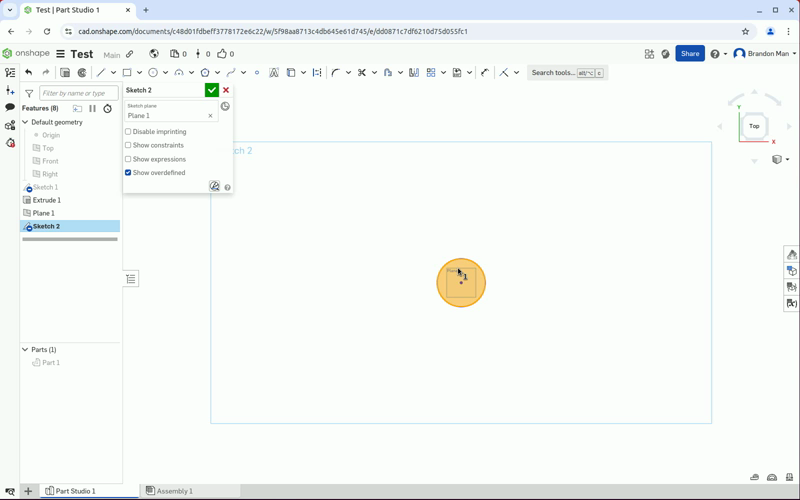
mouse_move(73, 352)
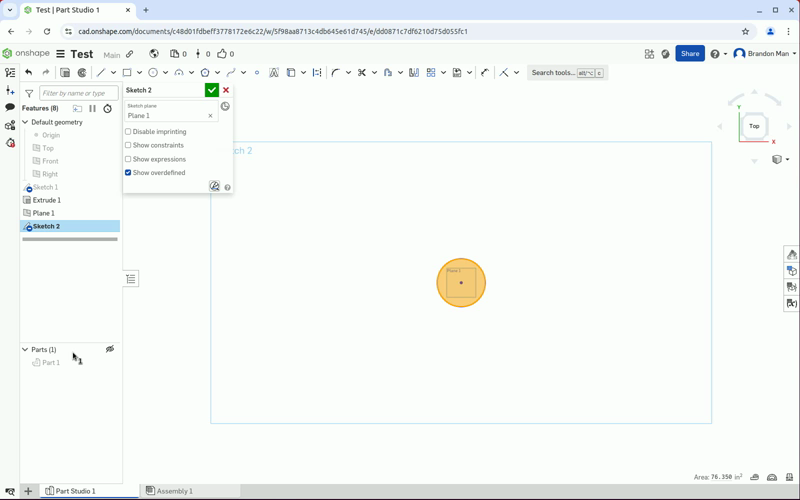
key(shift+y)
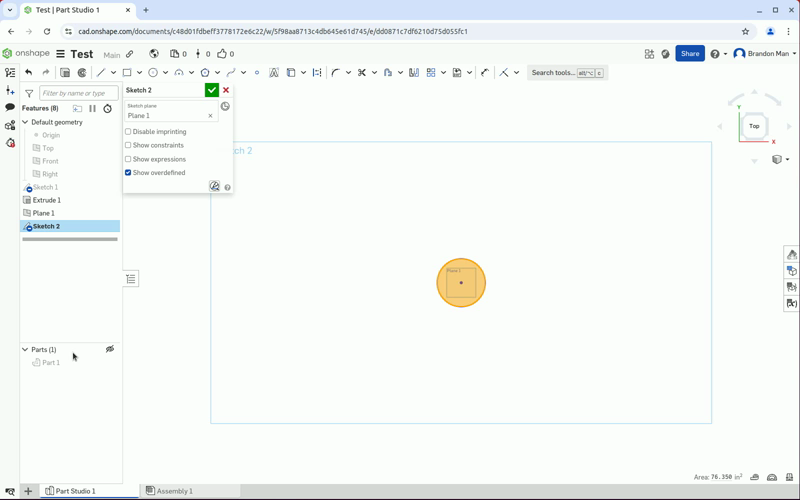
key(shift+e)
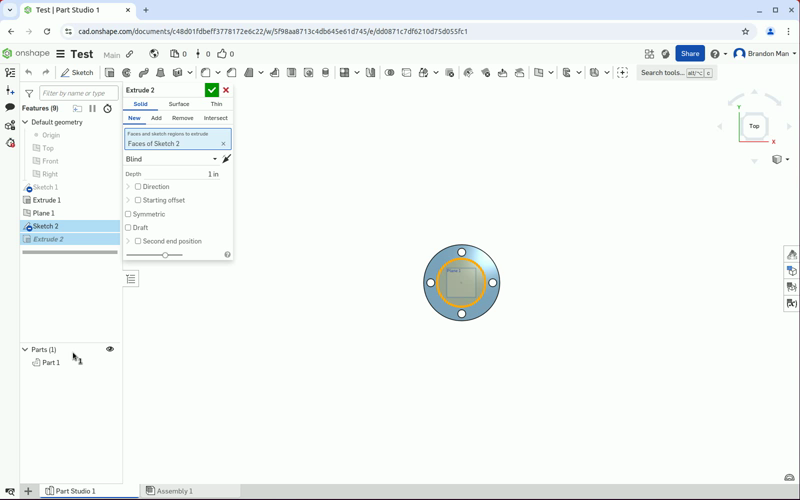
mouse_move(143, 106)
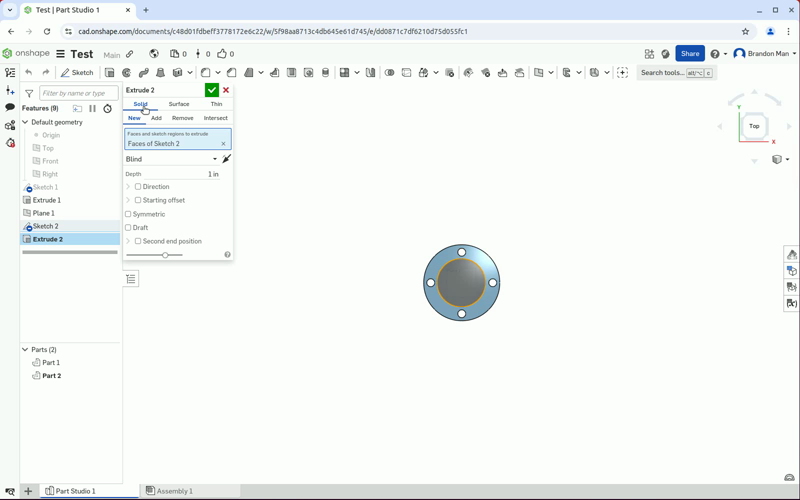
click(143, 106)
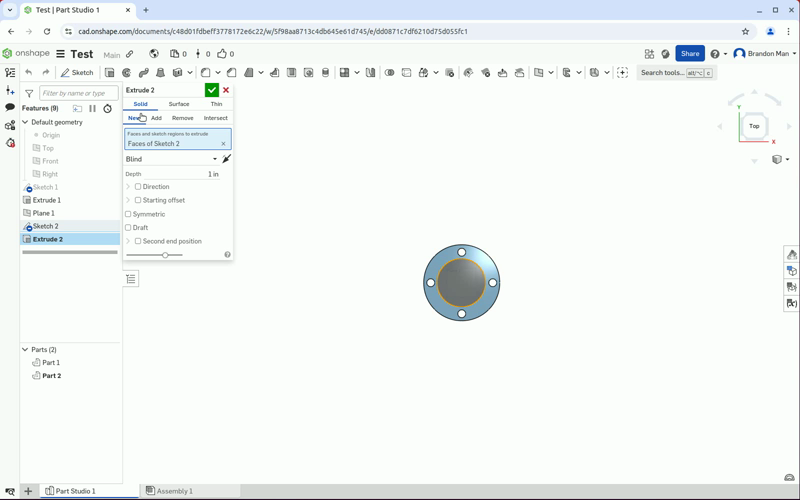
mouse_move(137, 120)
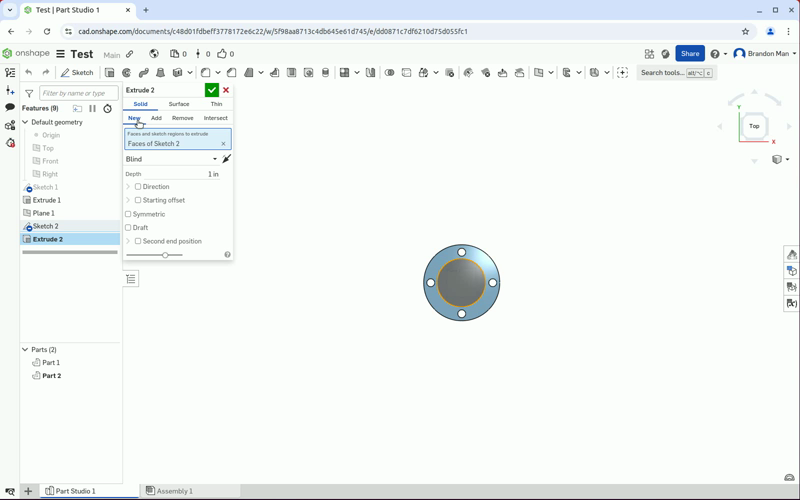
click(137, 120)
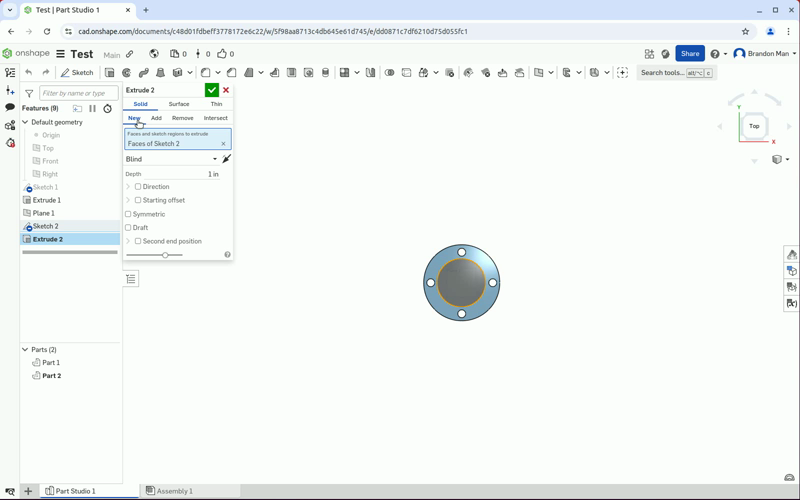
key(tab, 4)
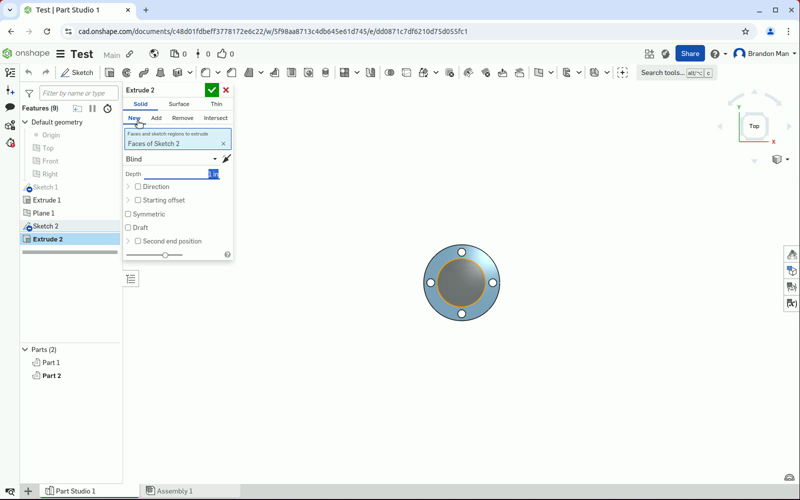
text(0.963)
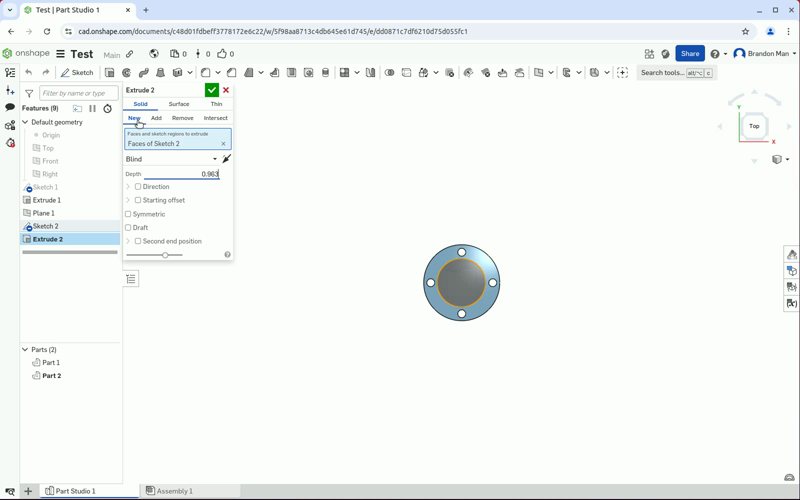
key(enter)
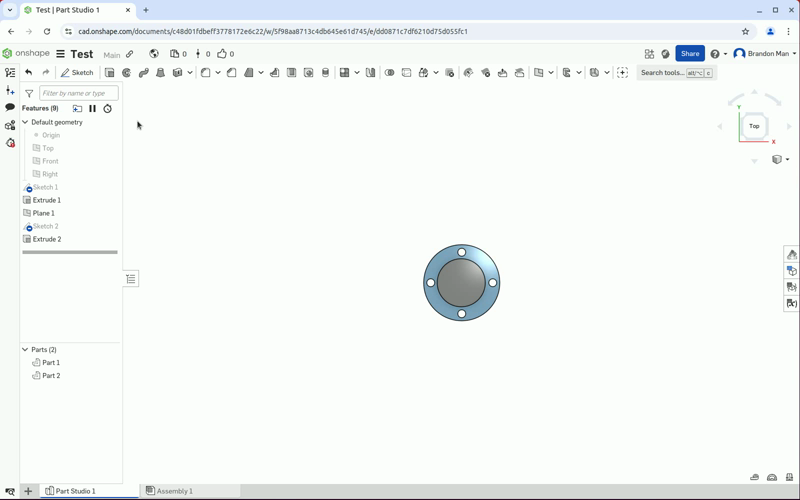
key(shift+h)
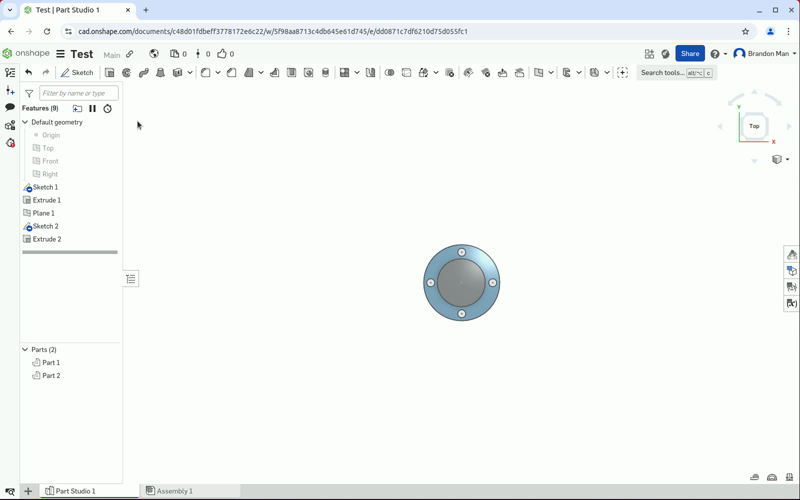
key(shift+h)
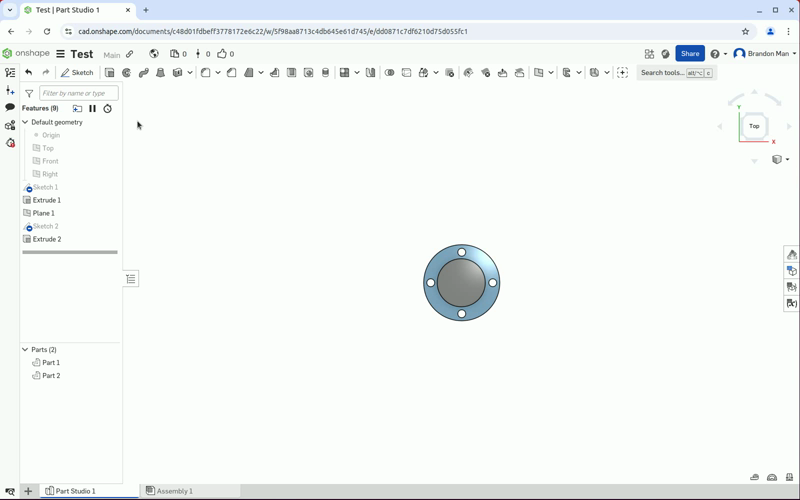
mouse_move(73, 189)
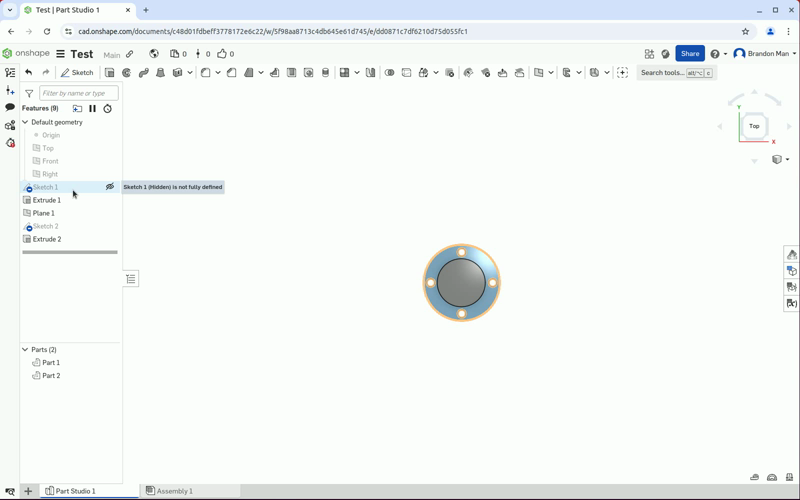
click(73, 189)
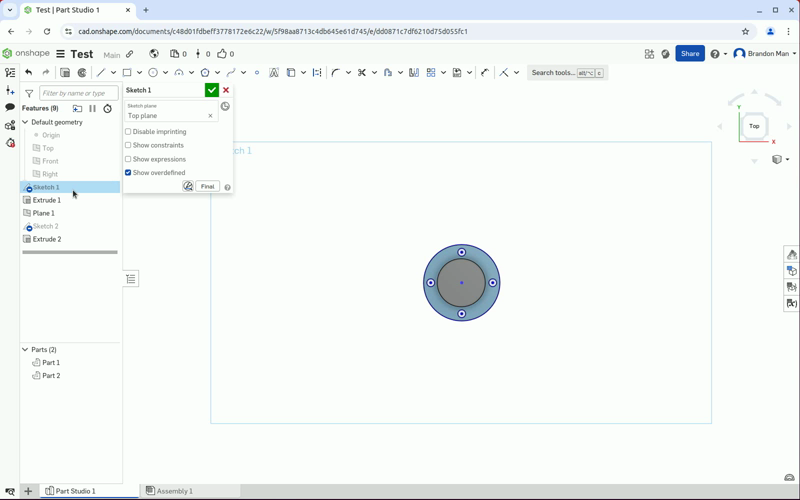
mouse_move(229, 92)
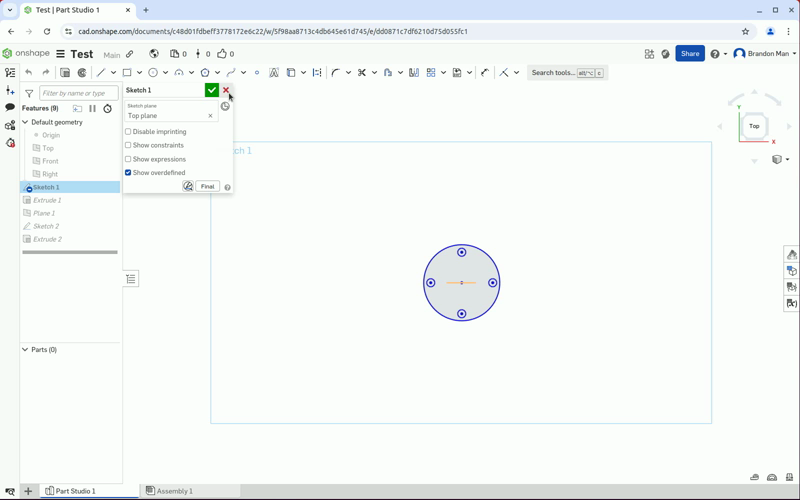
click(229, 92)
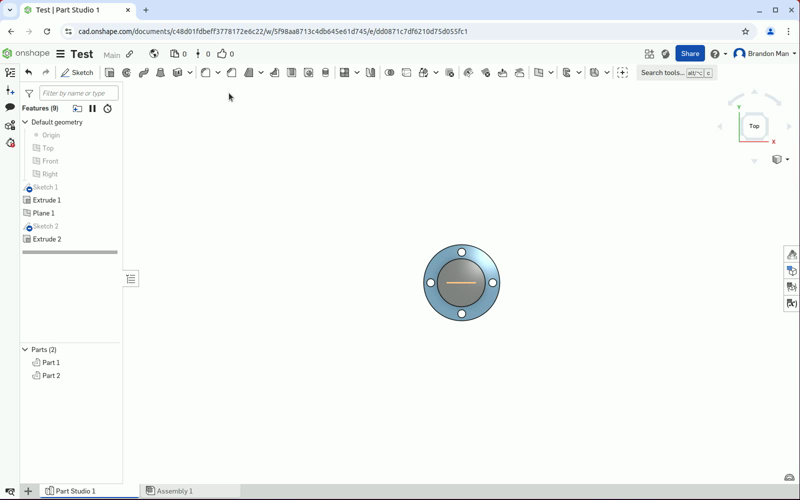
mouse_move(541, 75)
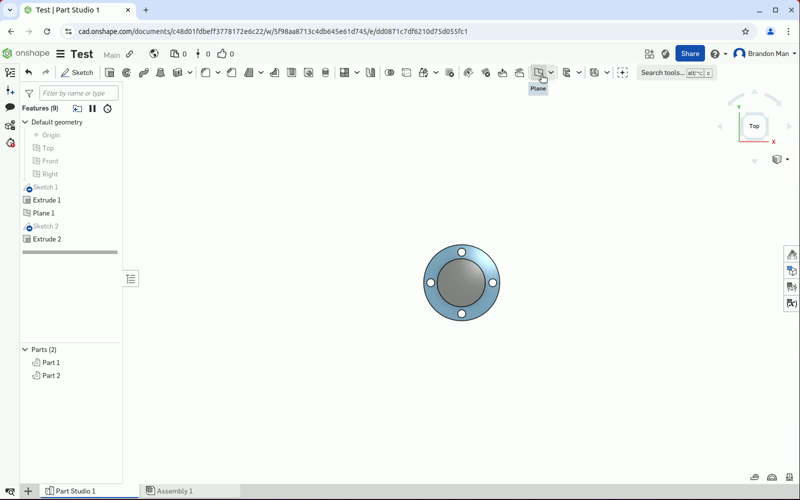
click(541, 75)
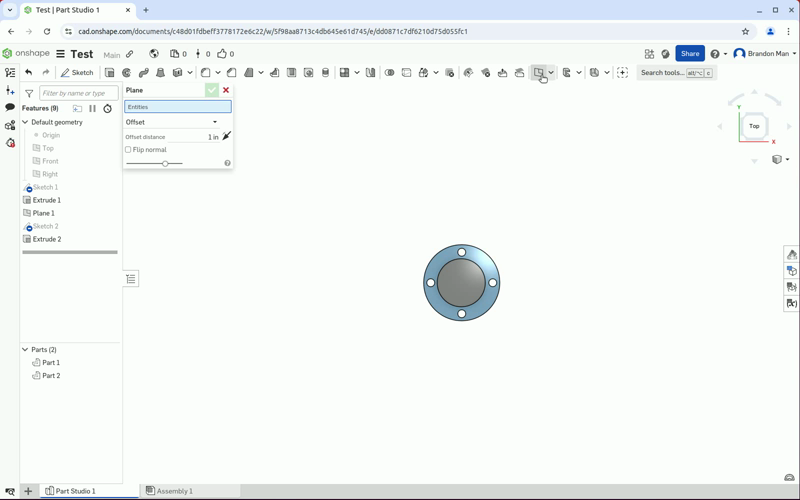
mouse_move(73, 150)
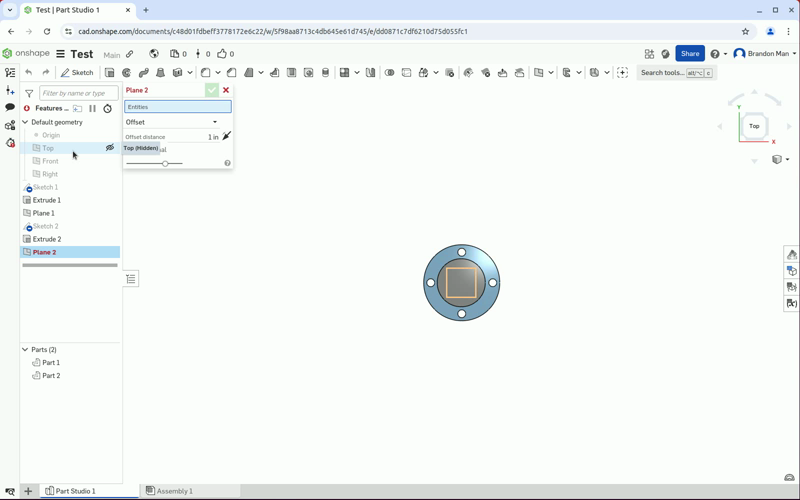
click(73, 150)
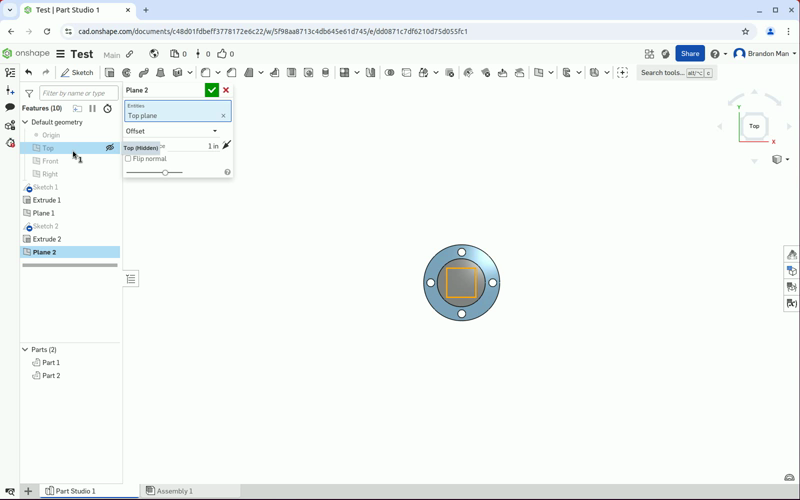
key(tab, 2)
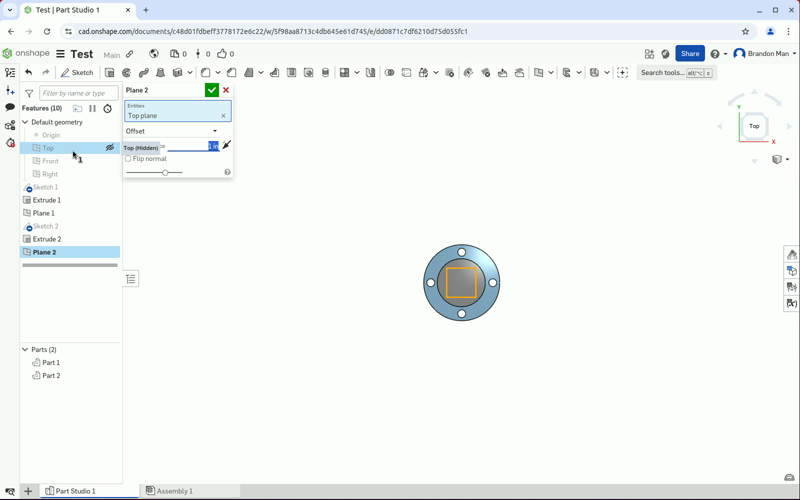
text(14.45)
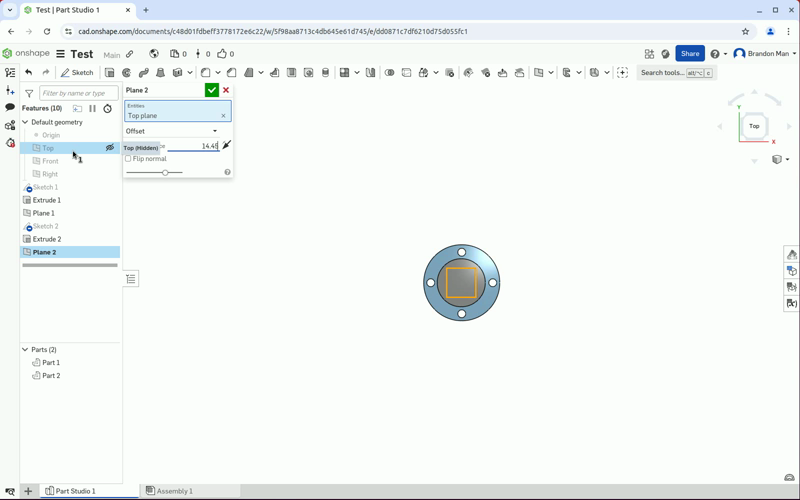
key(enter, 2)
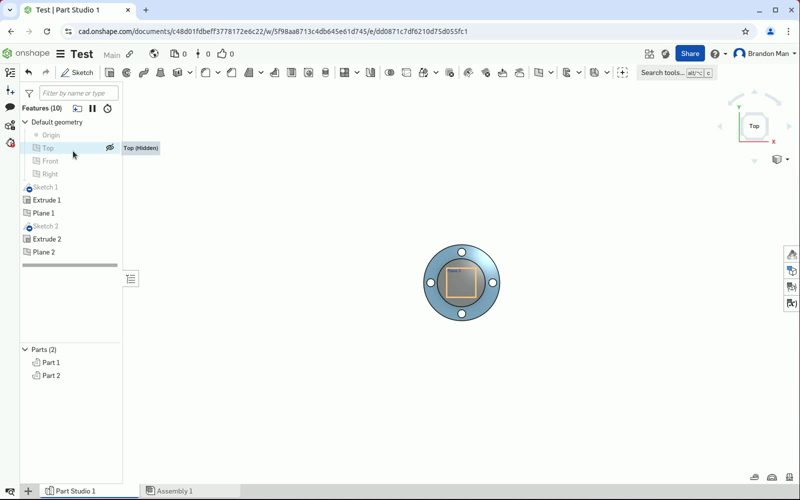
key(shift+s)
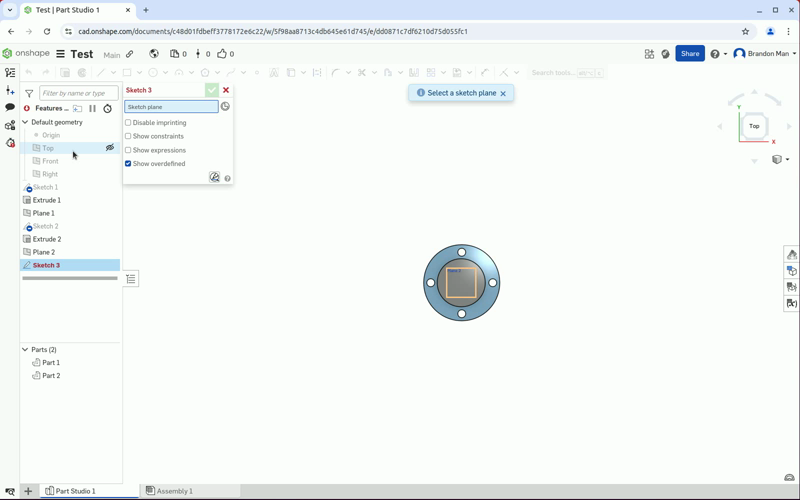
mouse_move(73, 254)
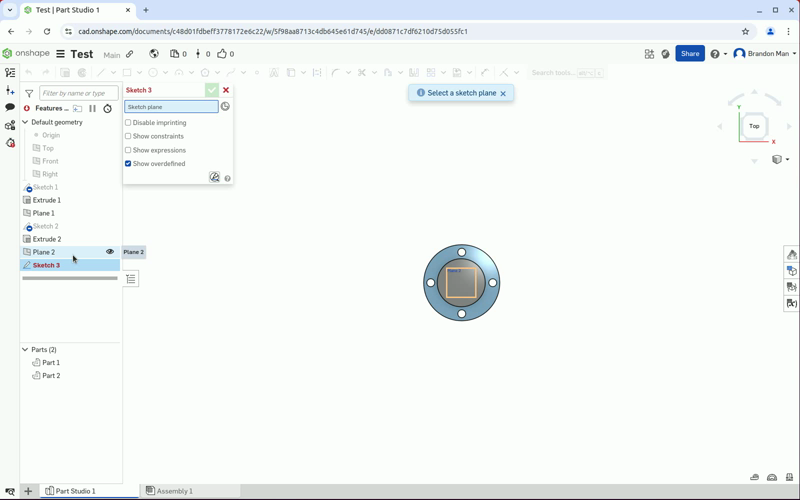
click(73, 254)
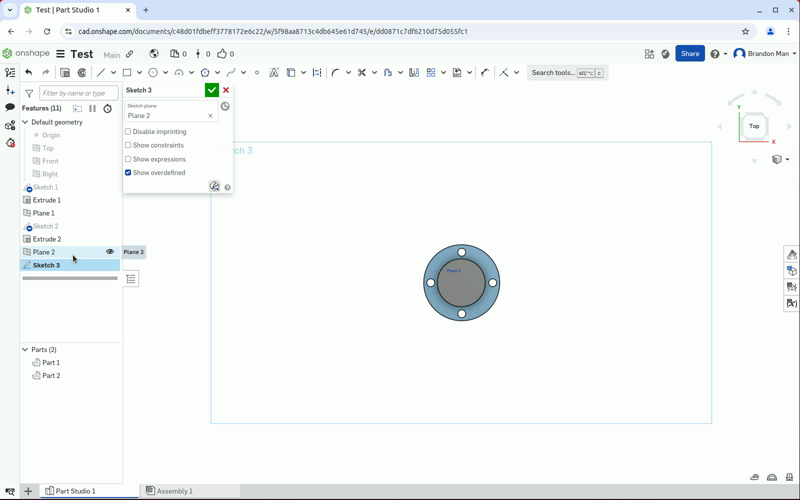
mouse_move(73, 352)
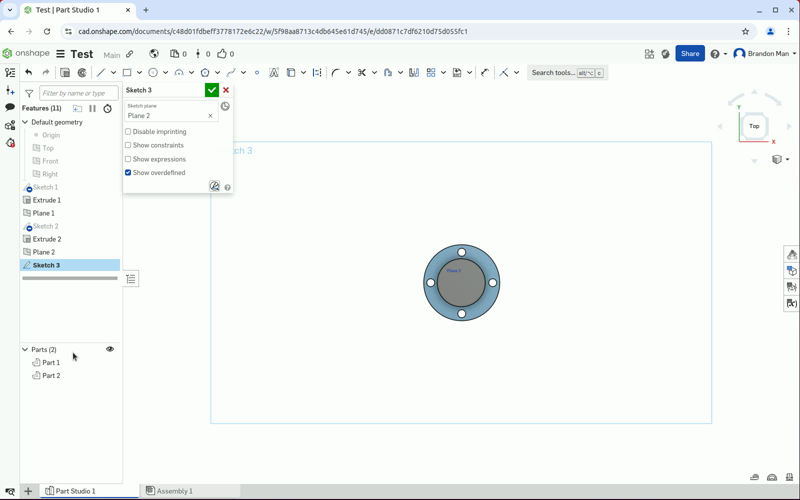
key(y)
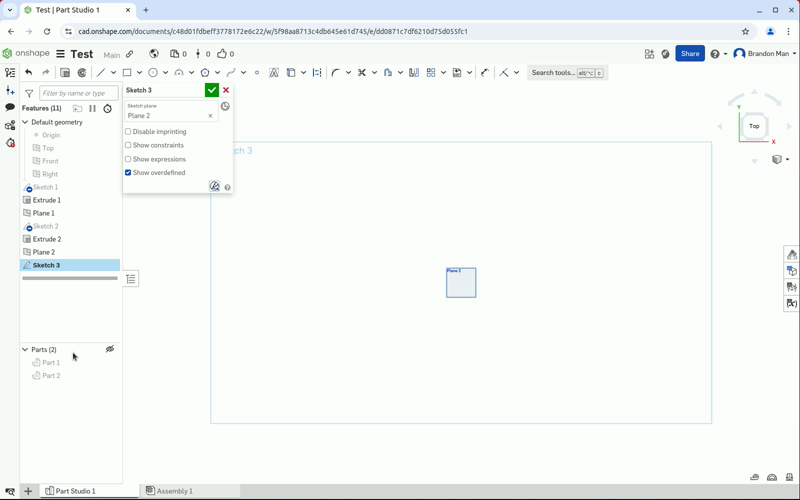
key(c)
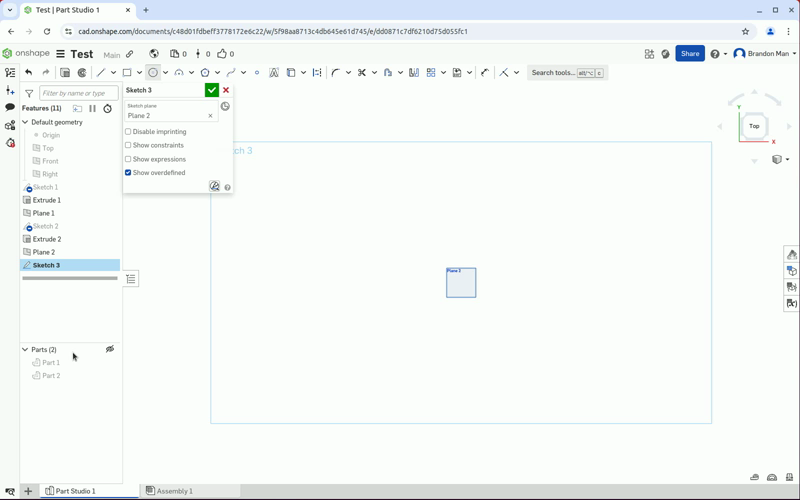
key_down(shift)
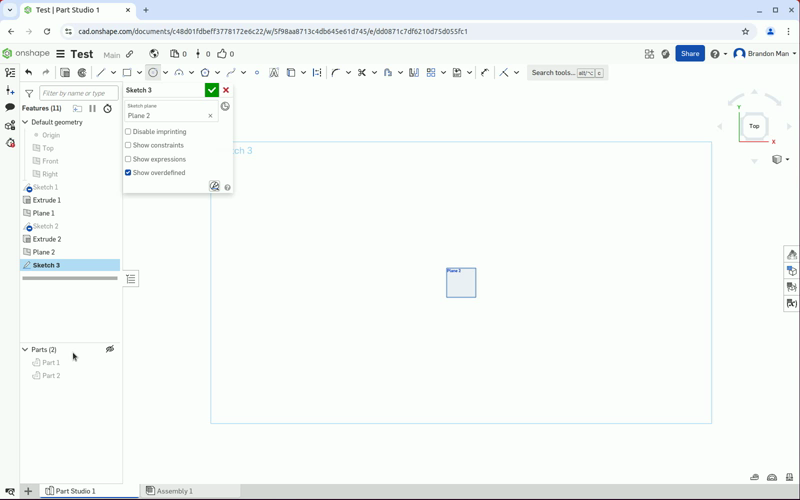
mouse_move(460, 282)
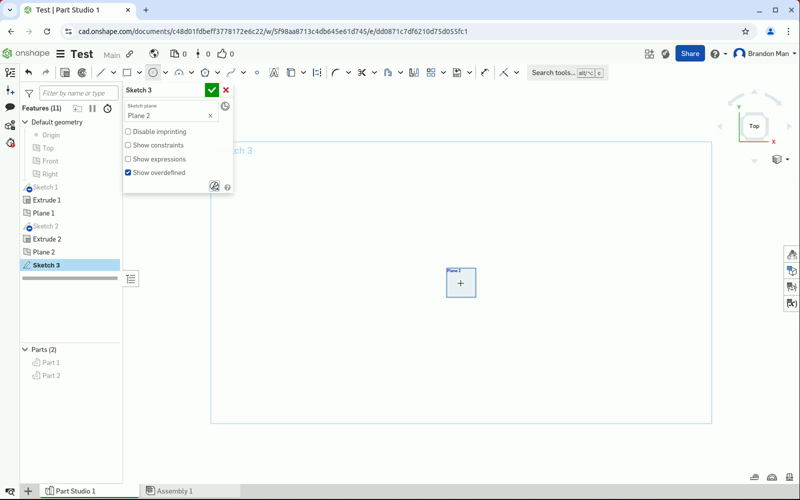
click(460, 282)
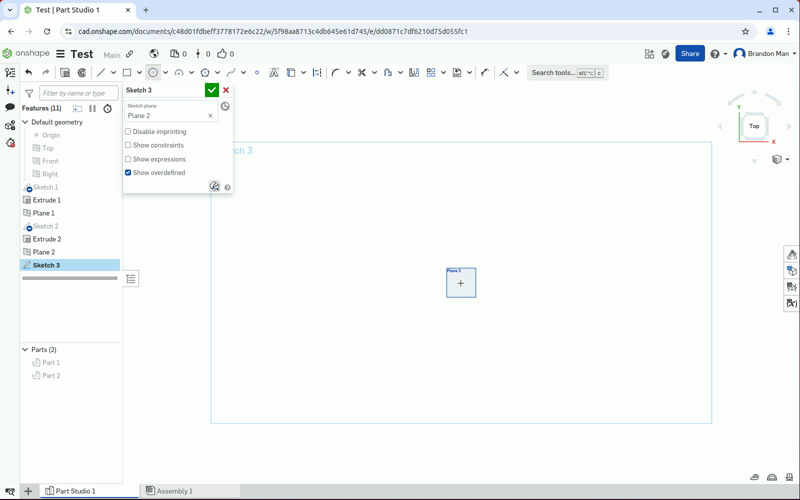
key_up(shift)
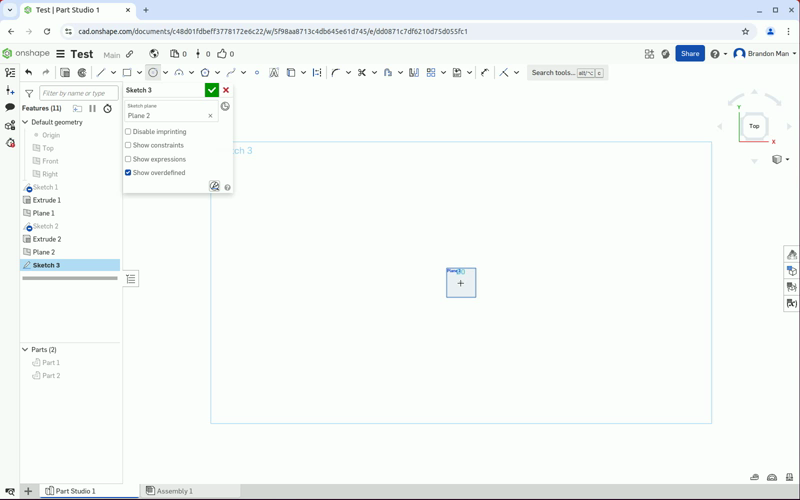
mouse_move(468, 282)
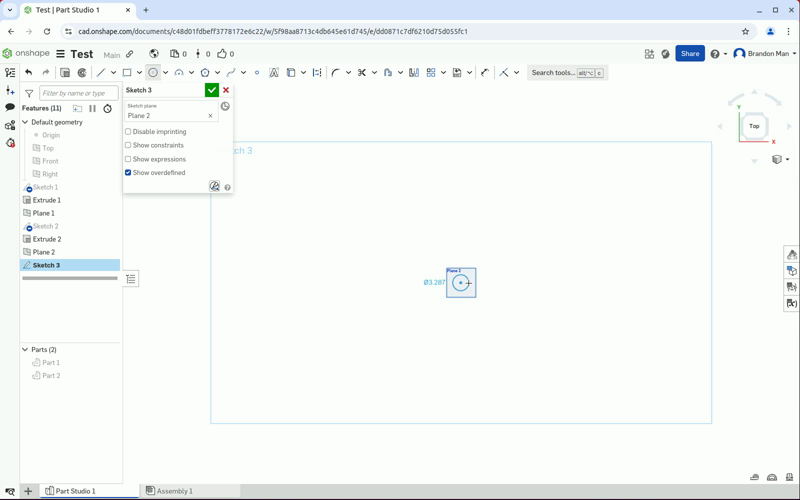
click(468, 282)
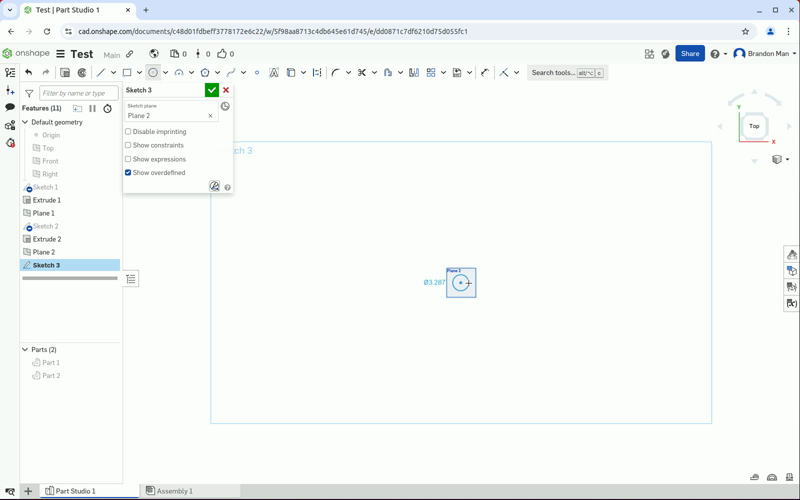
key(esc)
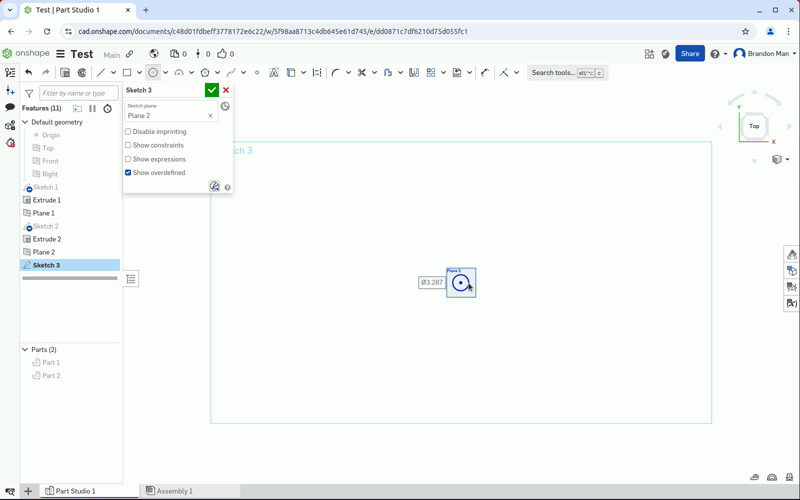
mouse_move(464, 277)
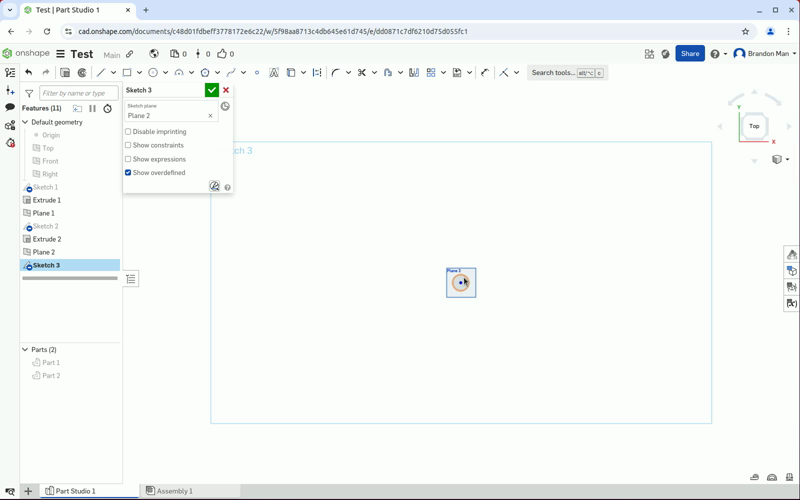
scroll(6)
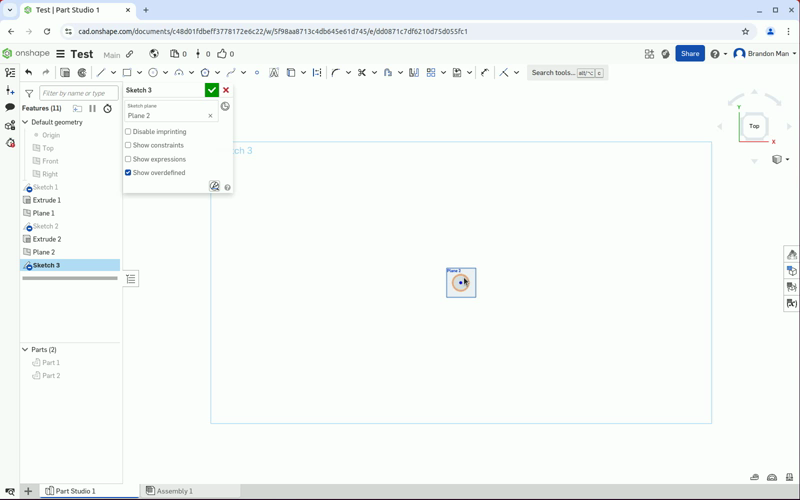
scroll(6)
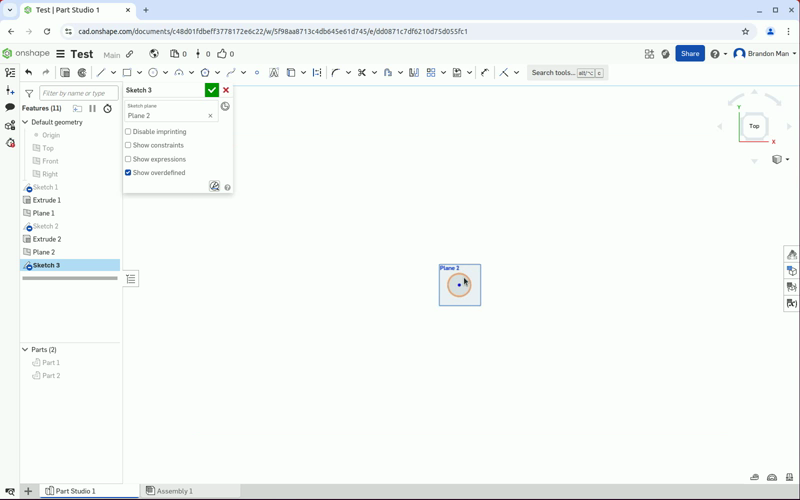
scroll(6)
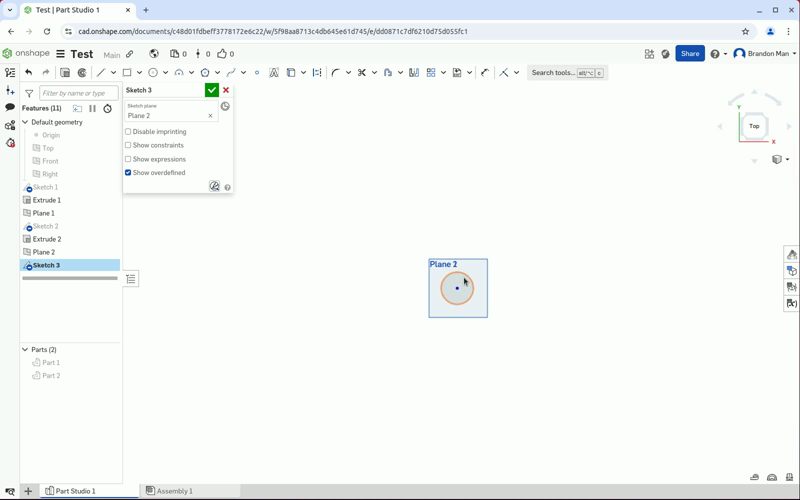
scroll(6)
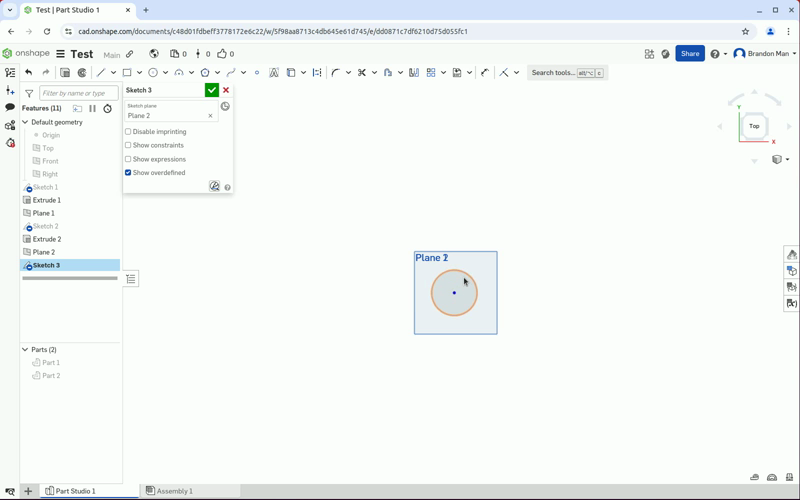
scroll(6)
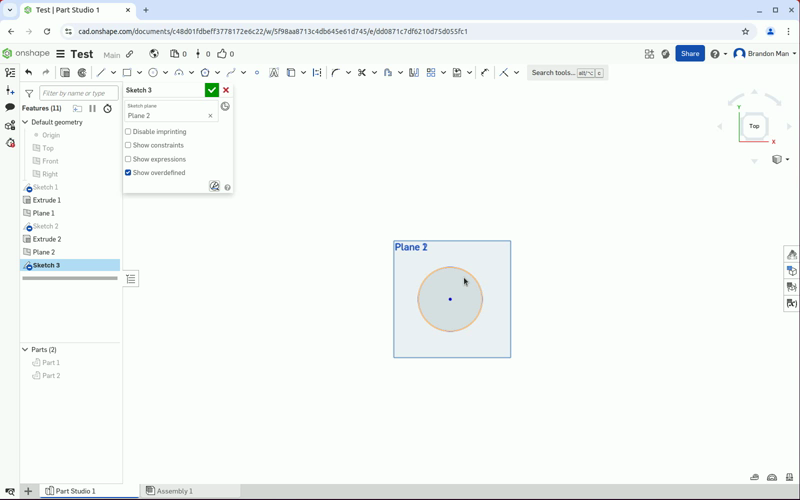
scroll(6)
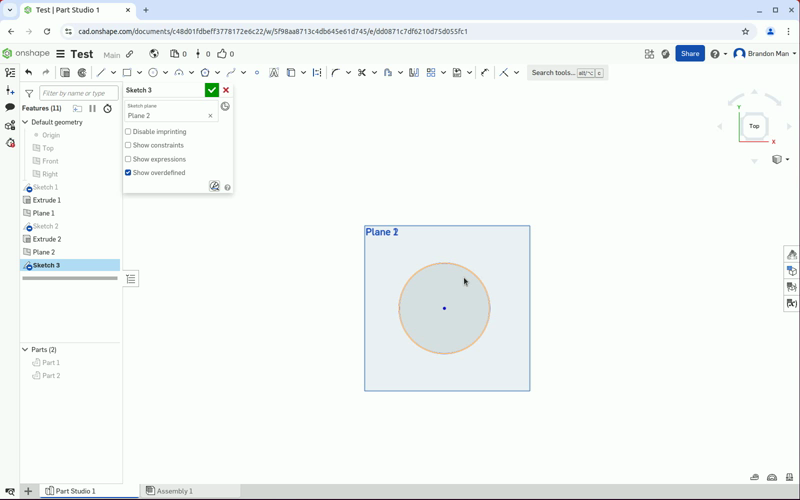
scroll(6)
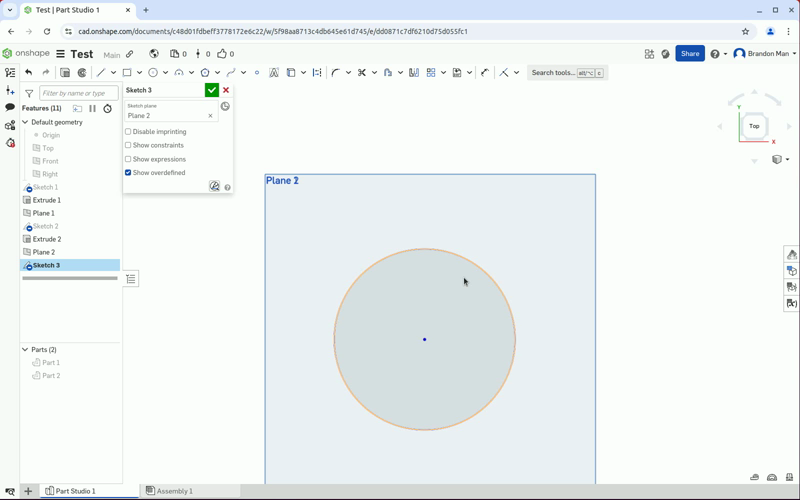
click(464, 277)
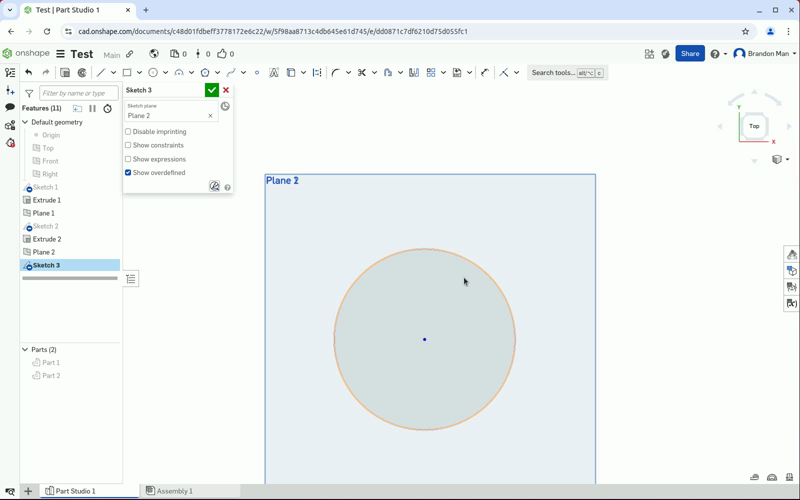
scroll(-6)
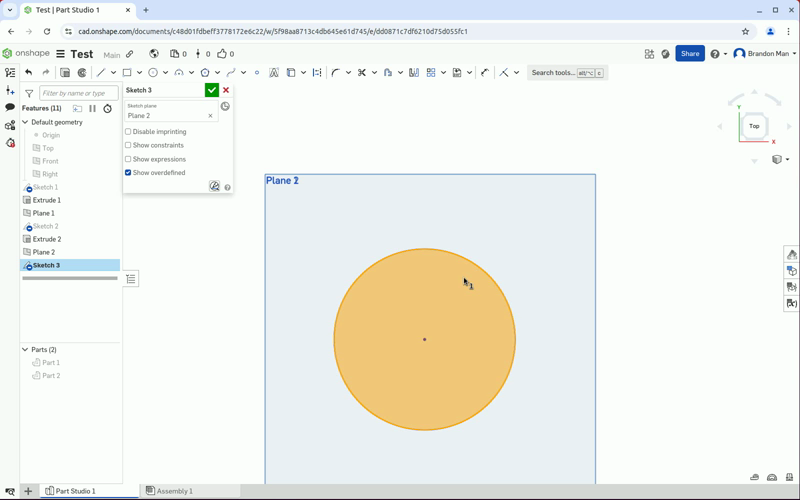
scroll(-6)
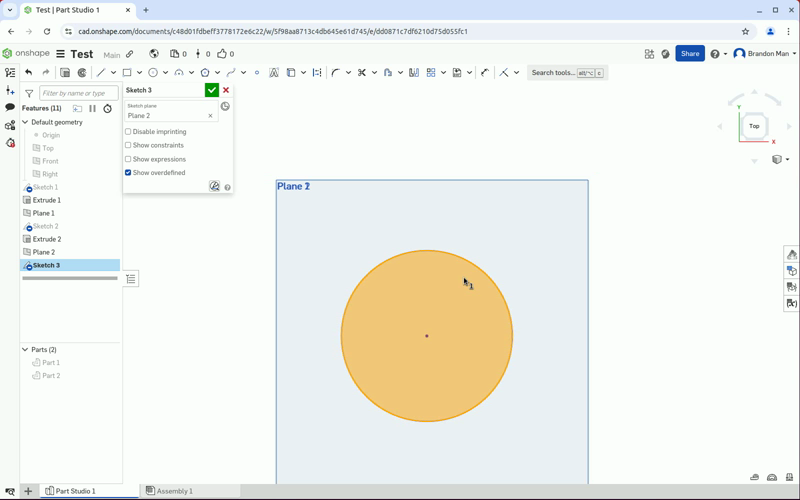
scroll(-6)
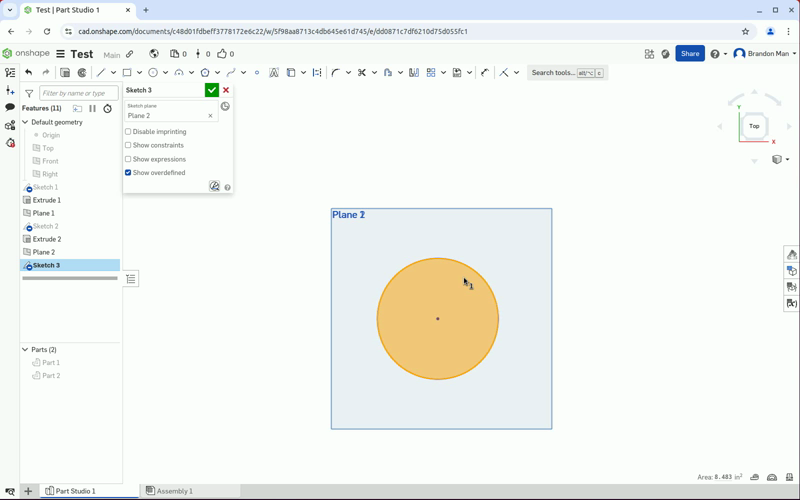
scroll(-6)
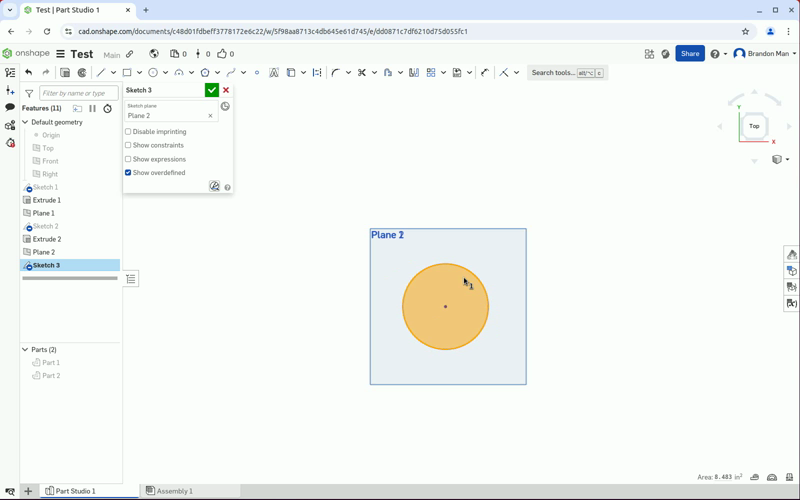
scroll(-6)
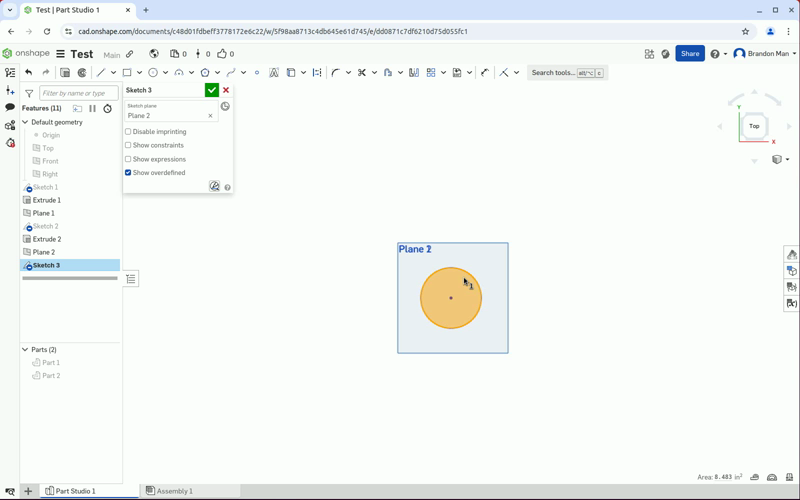
scroll(-6)
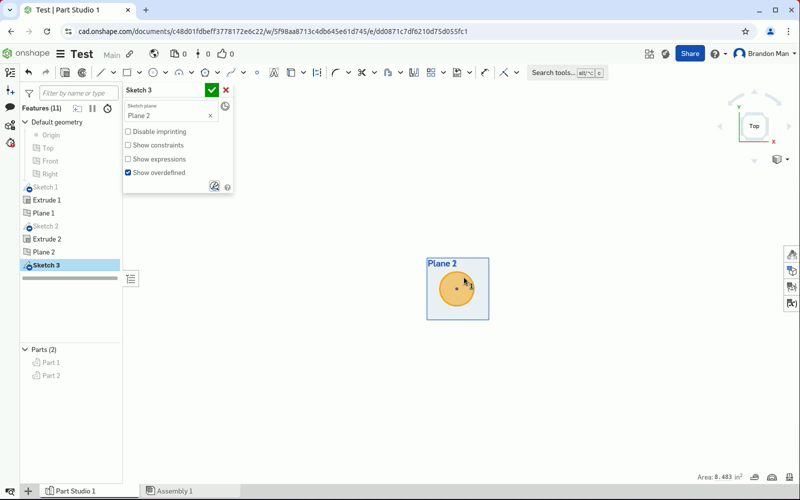
scroll(-6)
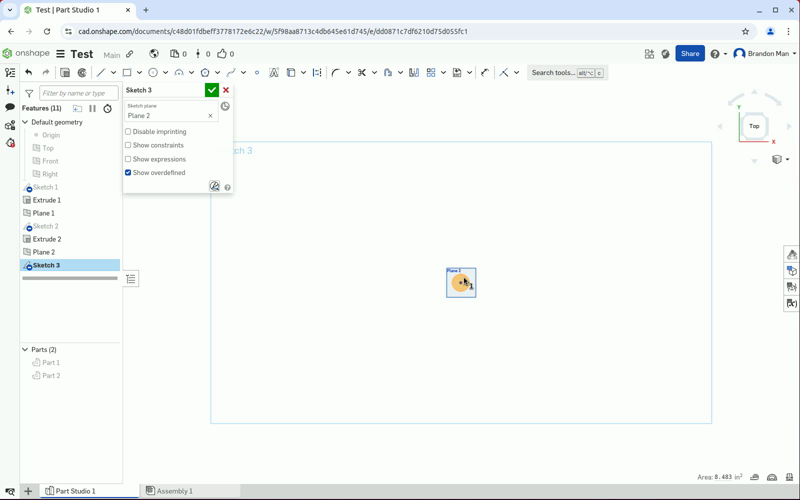
mouse_move(73, 352)
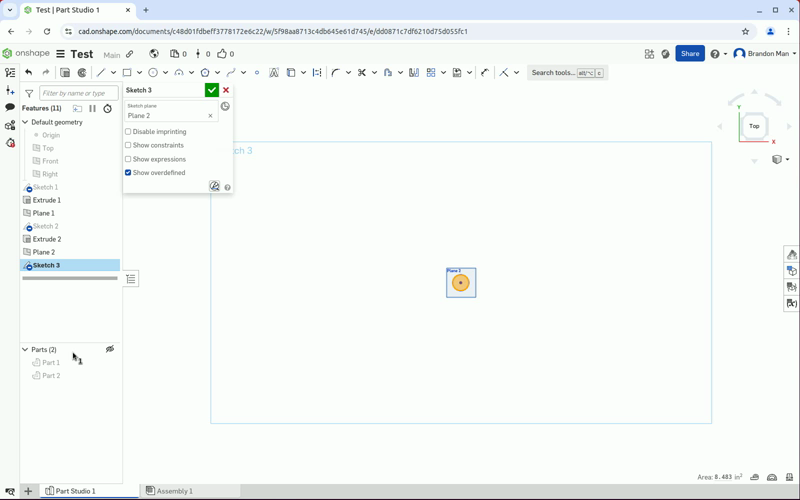
key(shift+y)
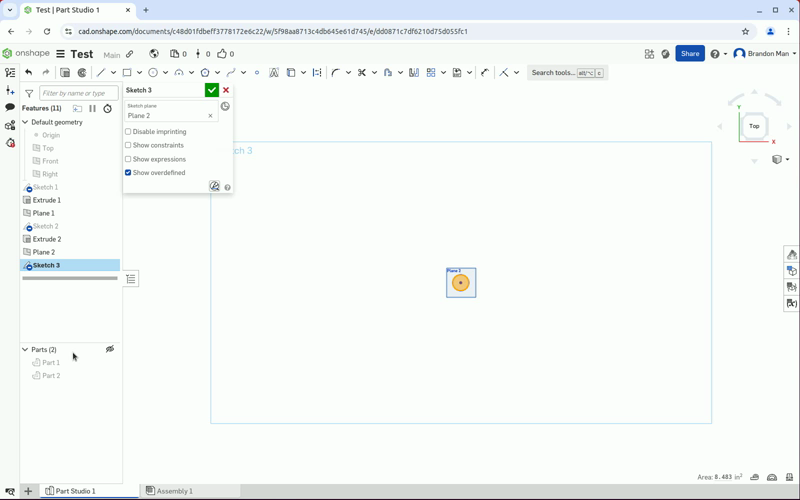
key(shift+e)
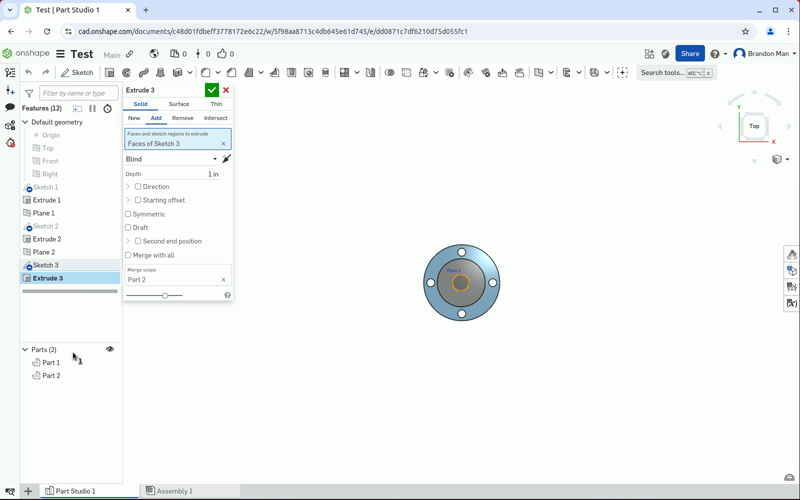
mouse_move(143, 106)
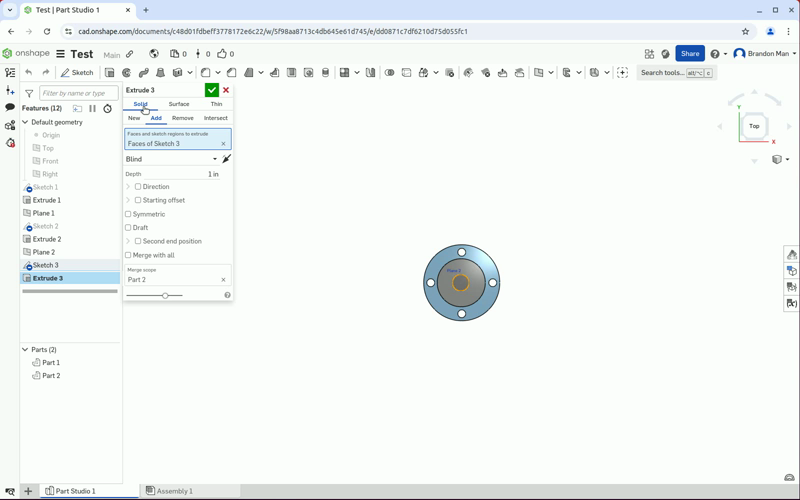
click(143, 106)
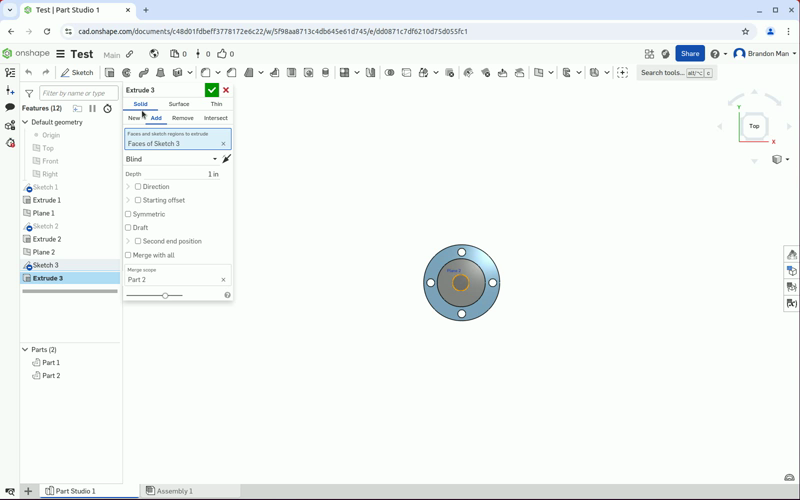
mouse_move(137, 120)
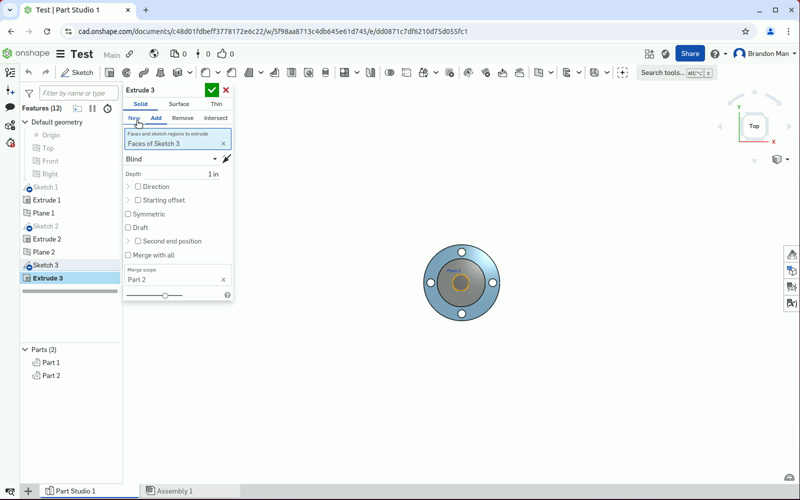
click(137, 120)
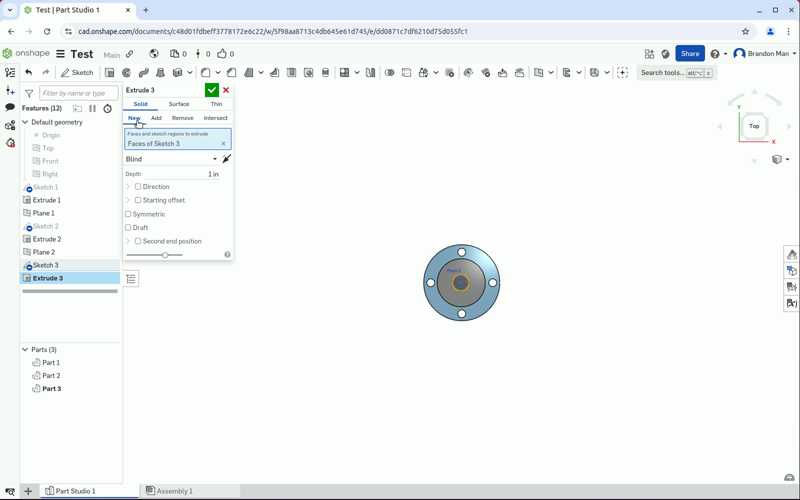
key(tab, 4)
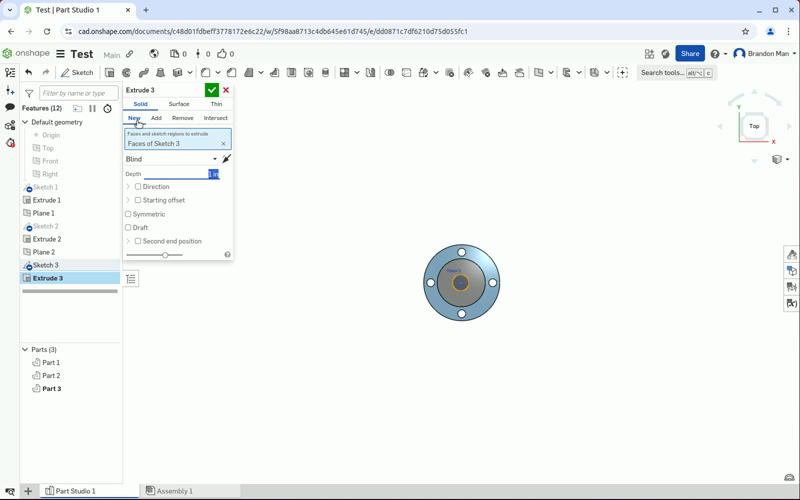
text(8.666)
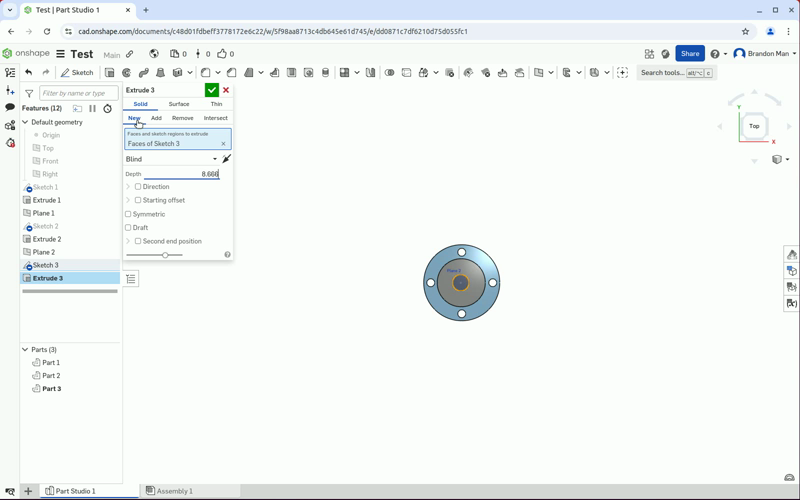
key(enter)
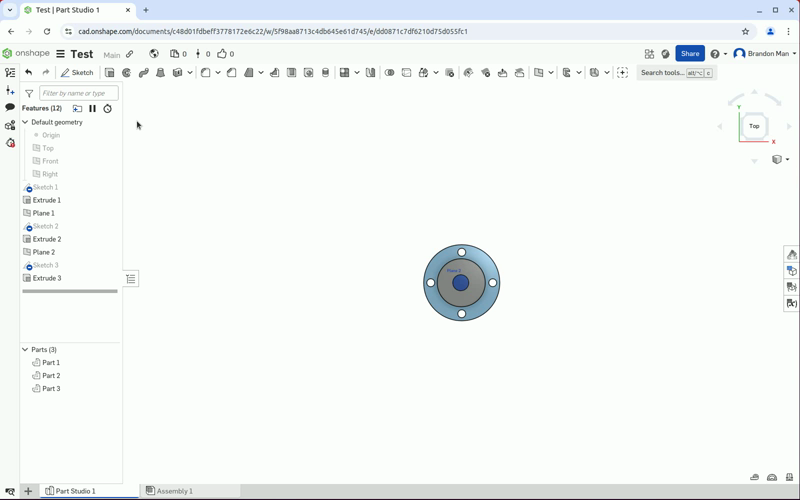
key(shift+h)
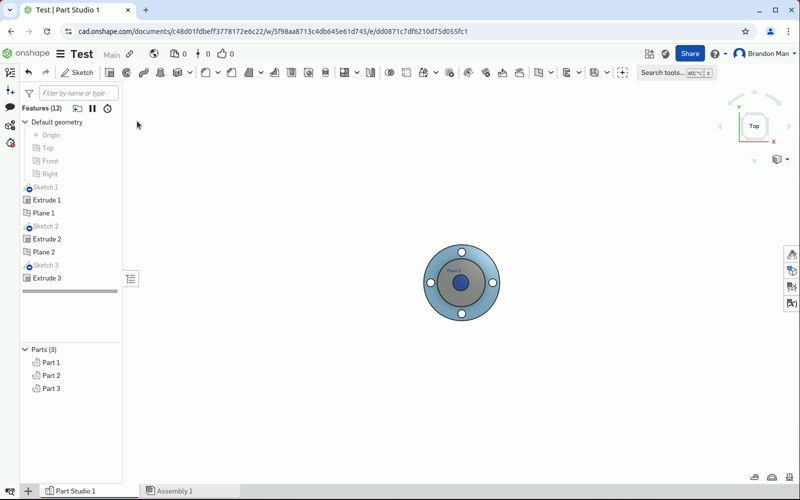
key(shift+h)
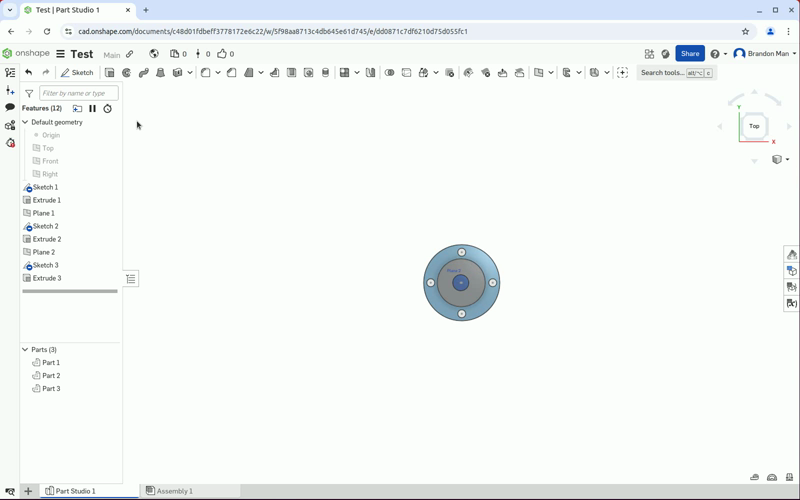
key(shift+7)
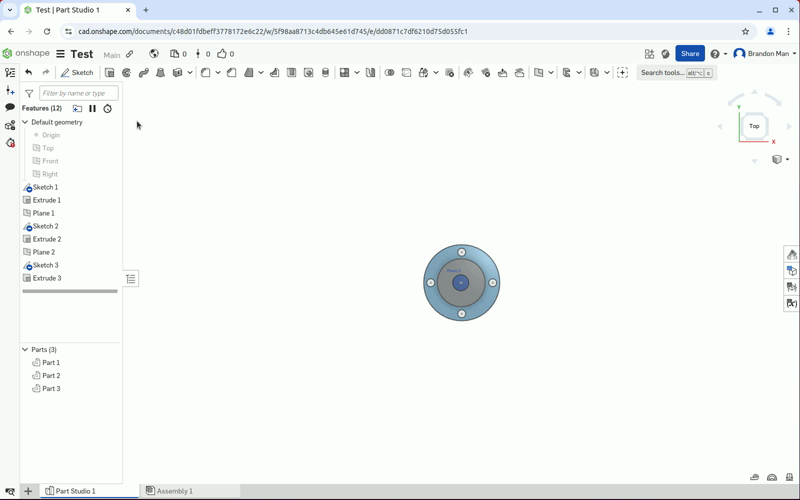
key(up, 3)
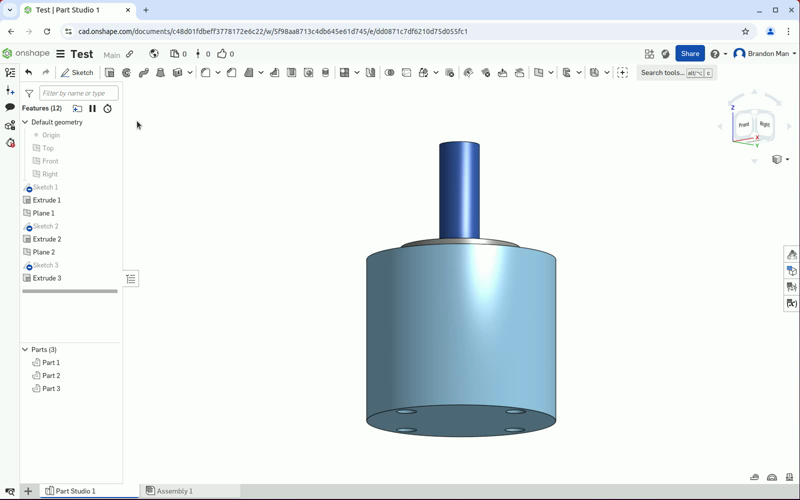
key(left, 3)
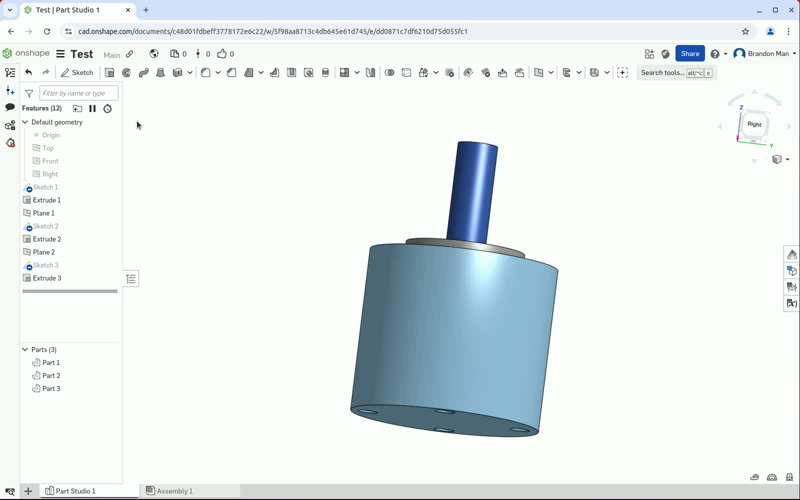
key(right, 3)
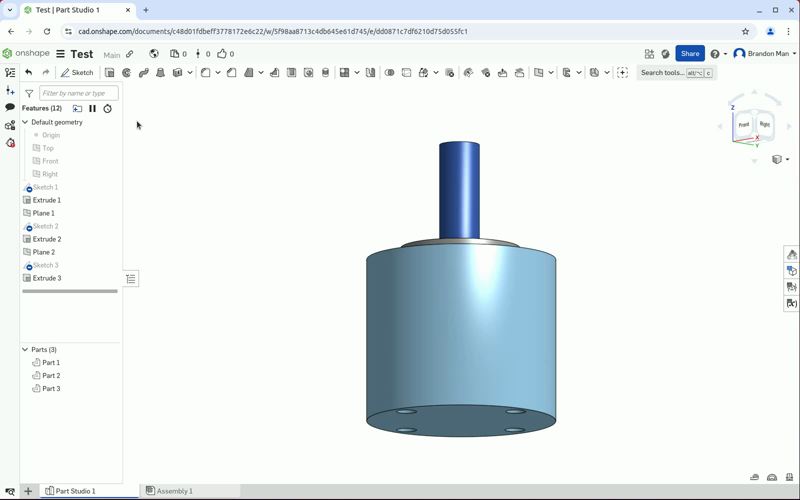
key(down, 3)
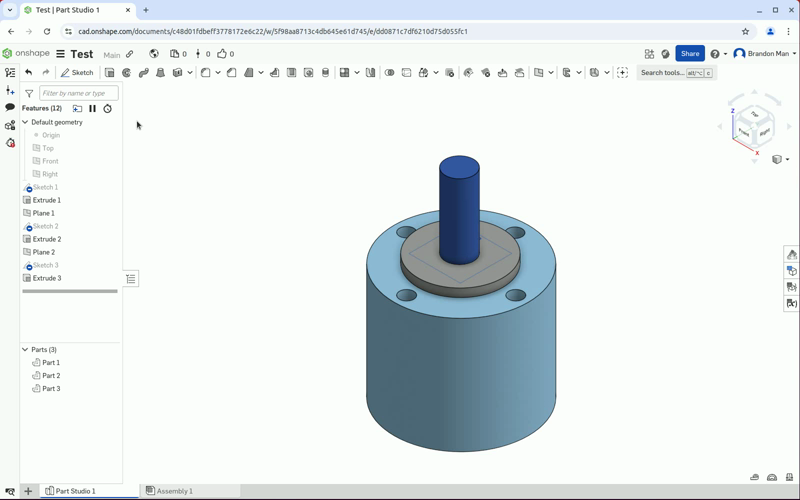
mouse_move(73, 189)
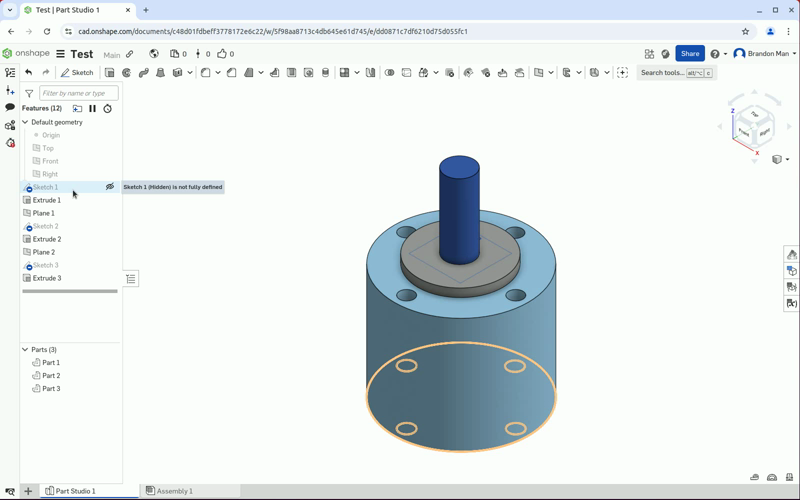
click(73, 189)